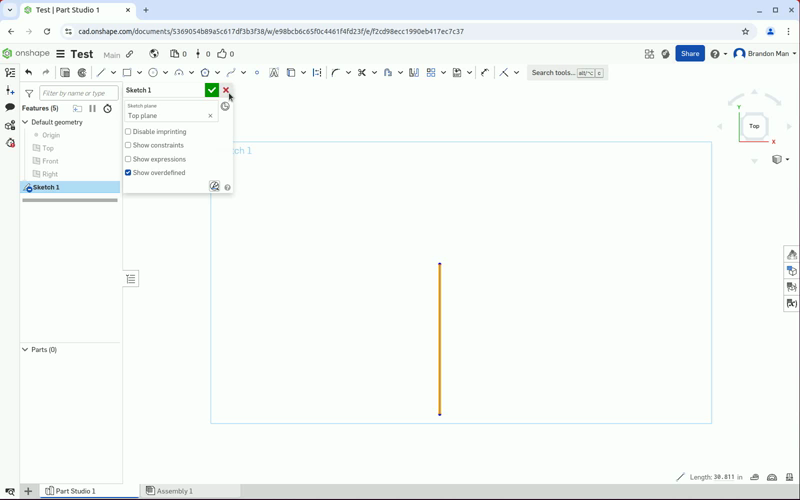
key(shift+h)
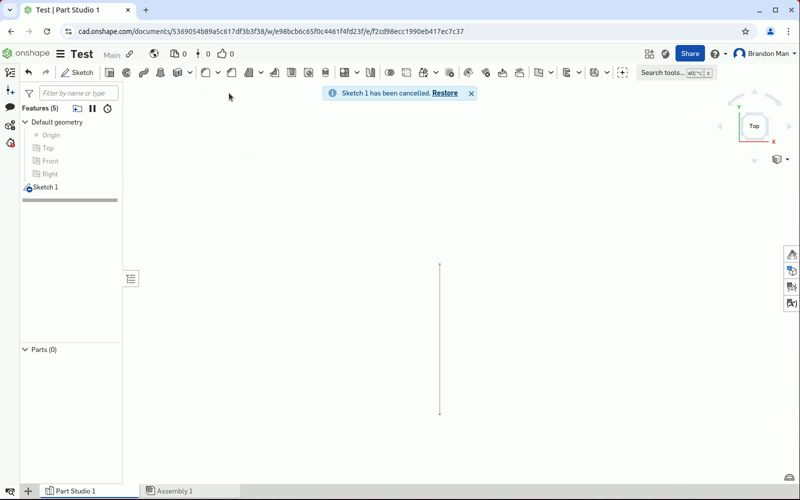
key(shift+s)
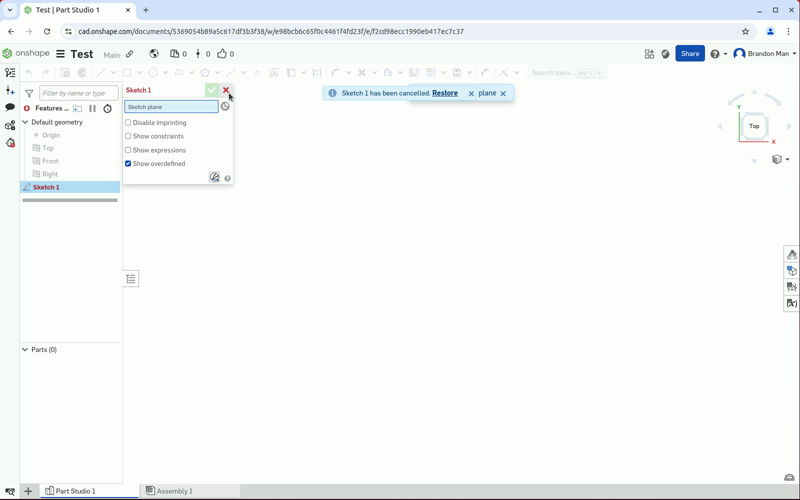
mouse_move(73, 150)
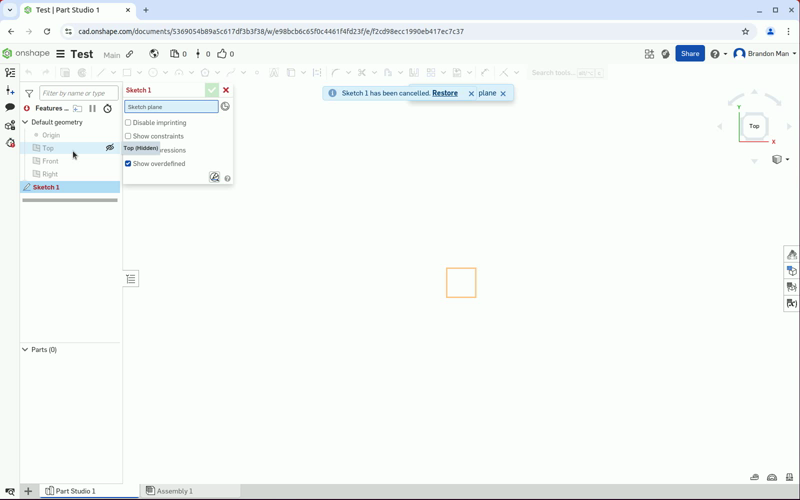
click(73, 150)
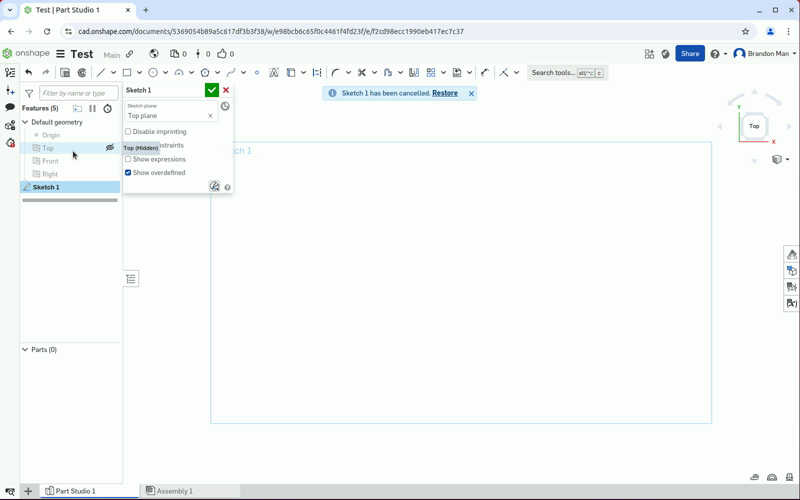
mouse_move(73, 352)
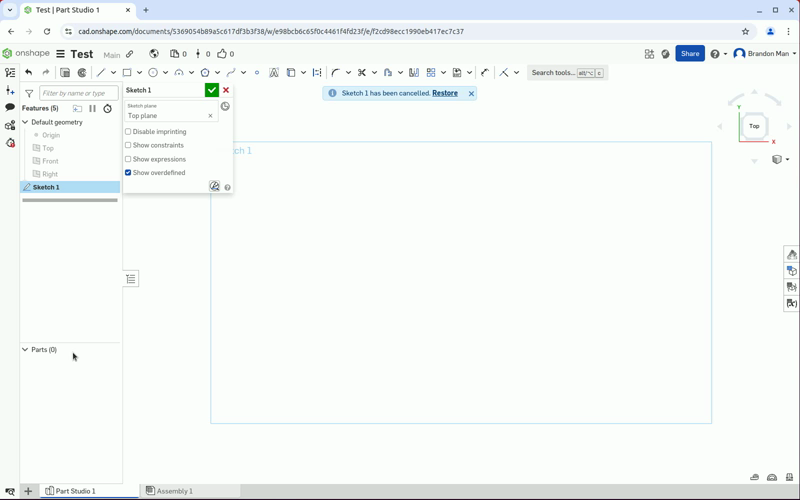
key(y)
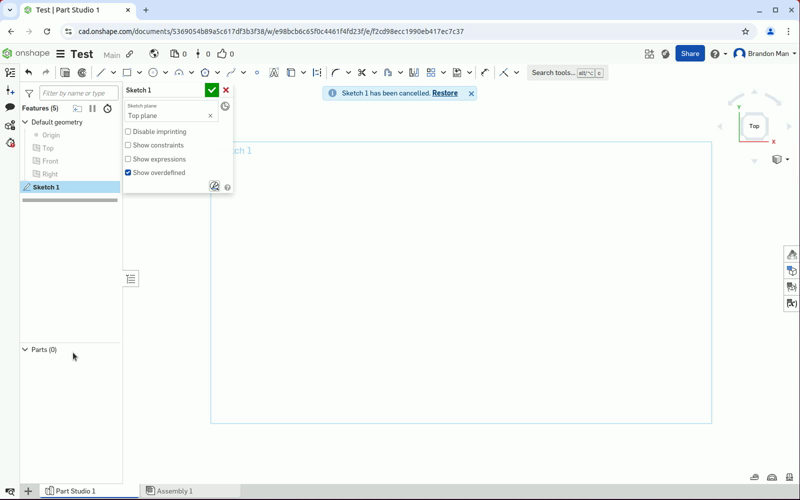
key(l)
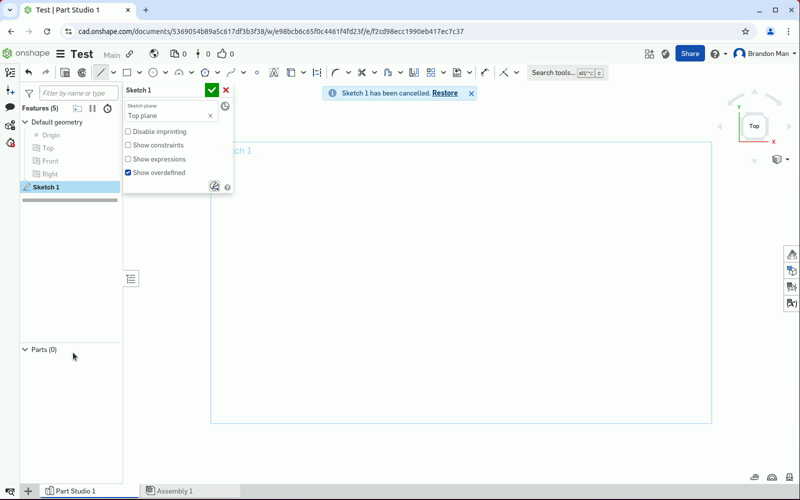
key_down(shift)
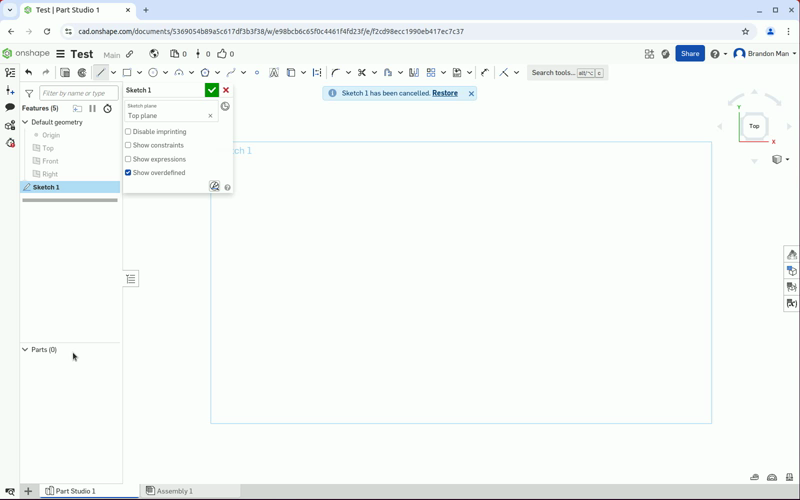
mouse_move(348, 287)
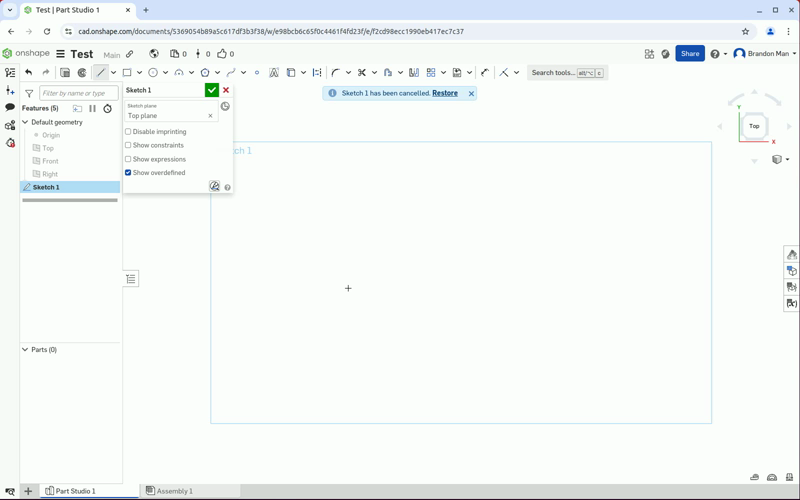
click(348, 287)
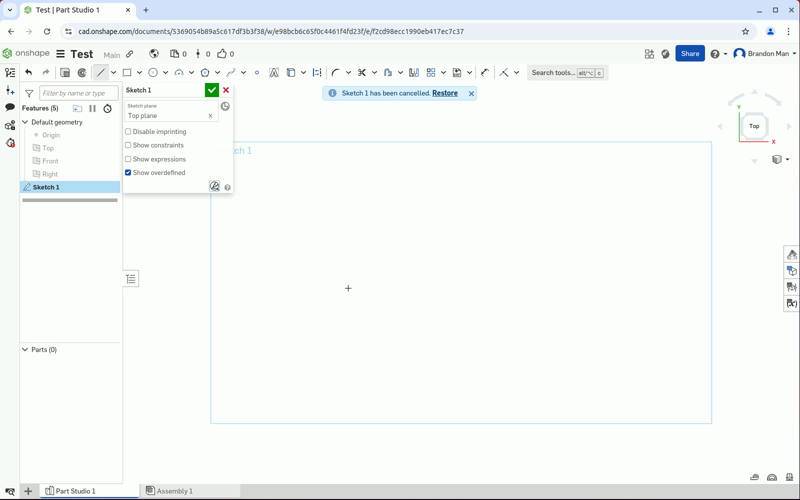
key_up(shift)
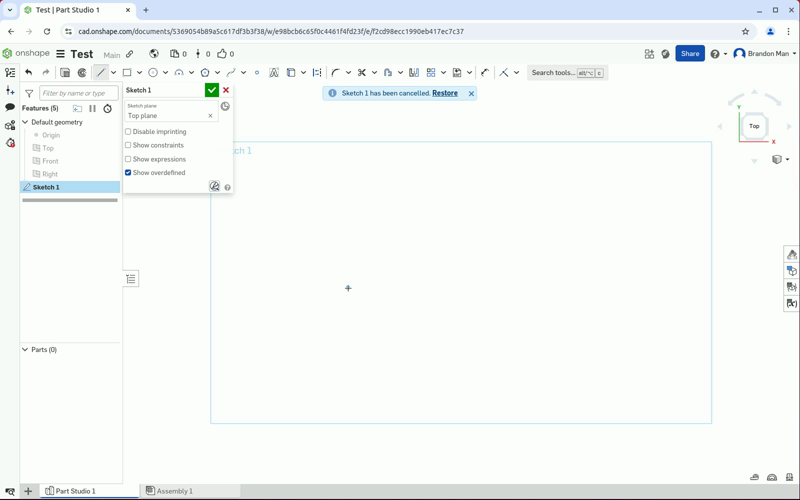
key_down(shift)
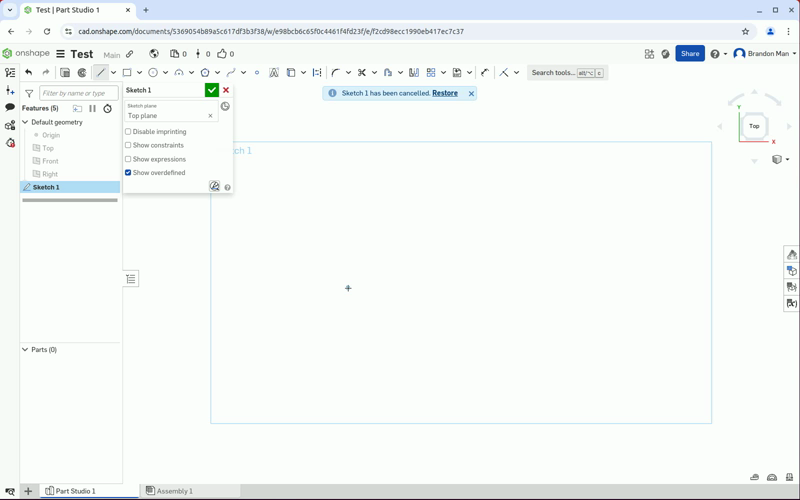
mouse_move(378, 287)
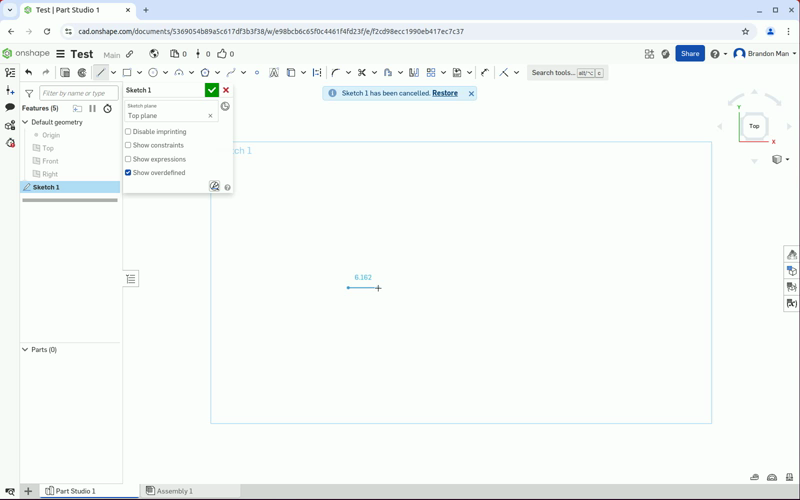
mouse_move(373, 287)
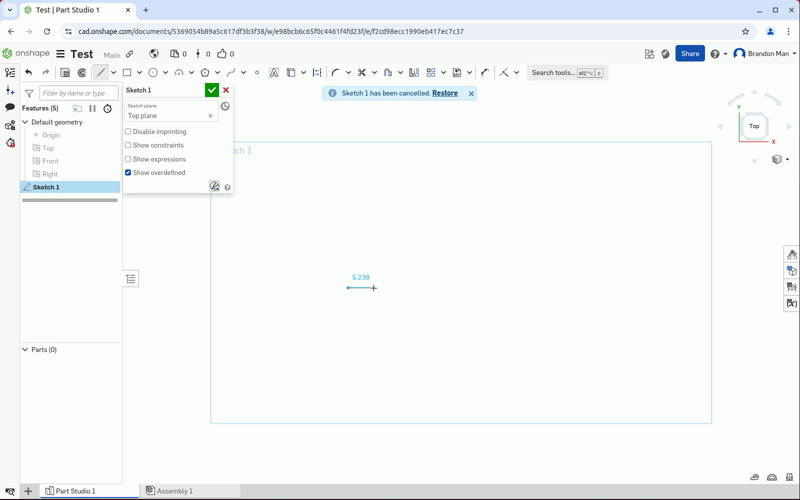
click(373, 287)
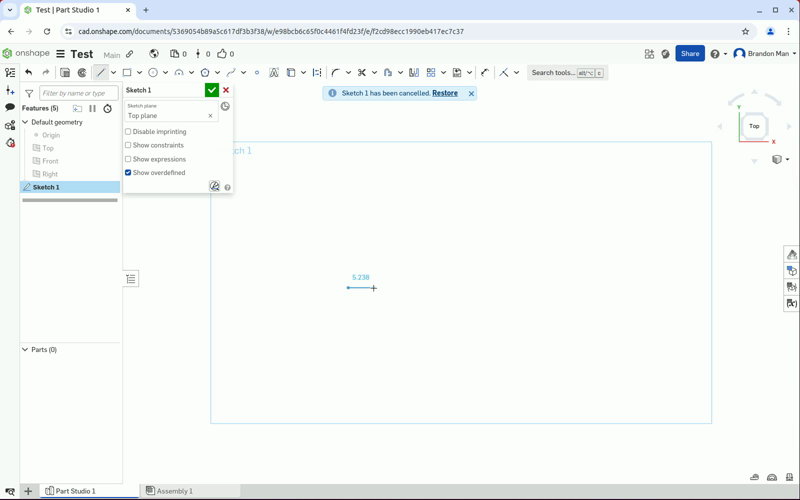
key_up(shift)
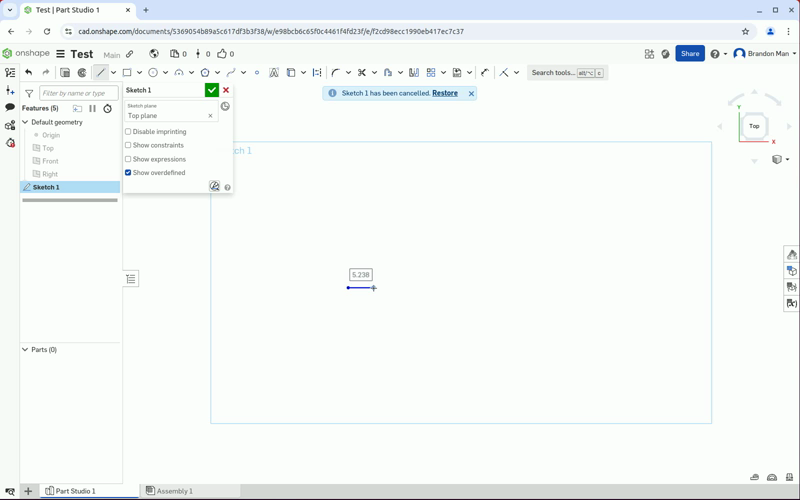
key_down(shift)
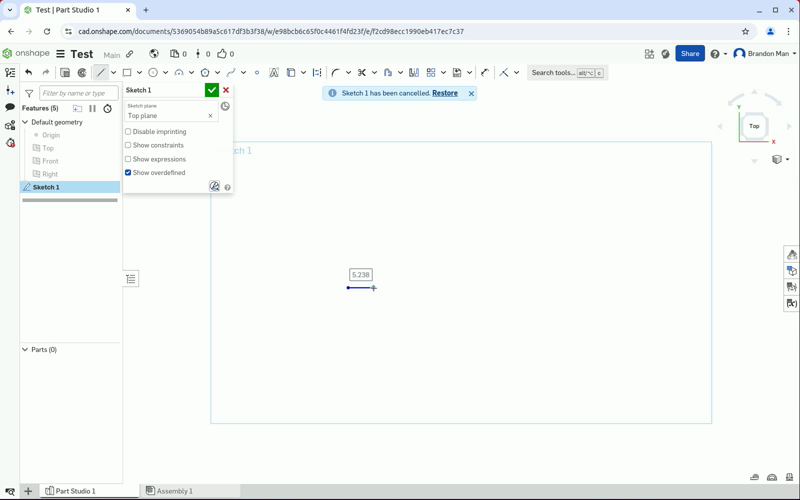
mouse_move(403, 287)
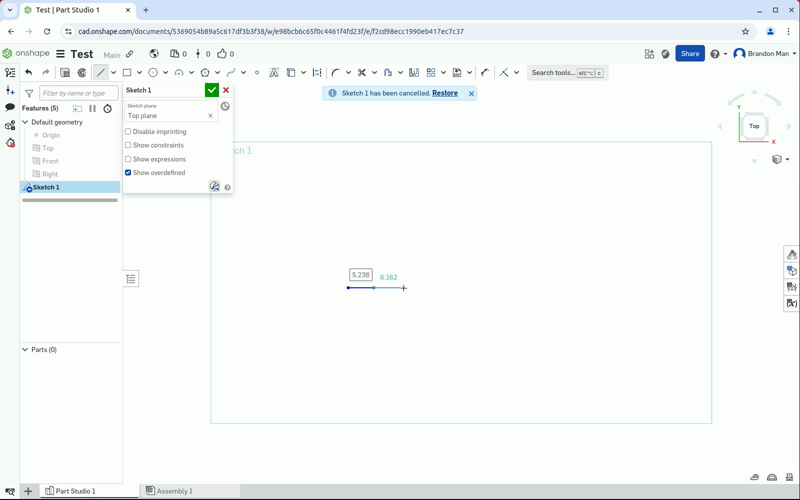
mouse_move(360, 265)
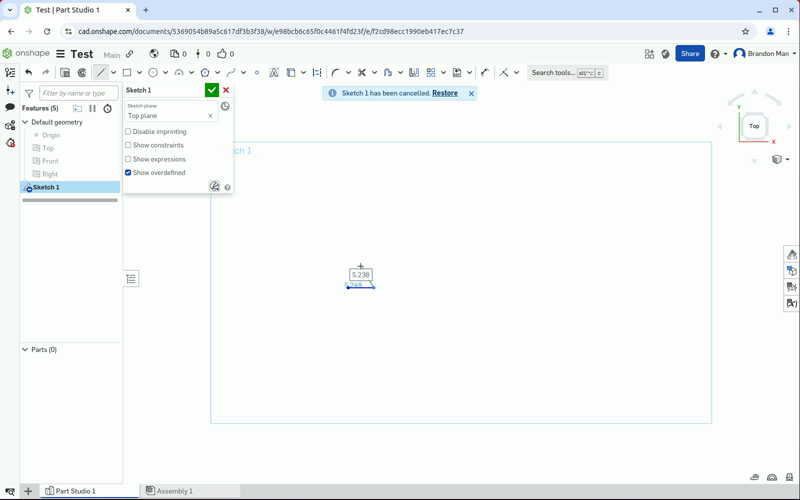
click(360, 265)
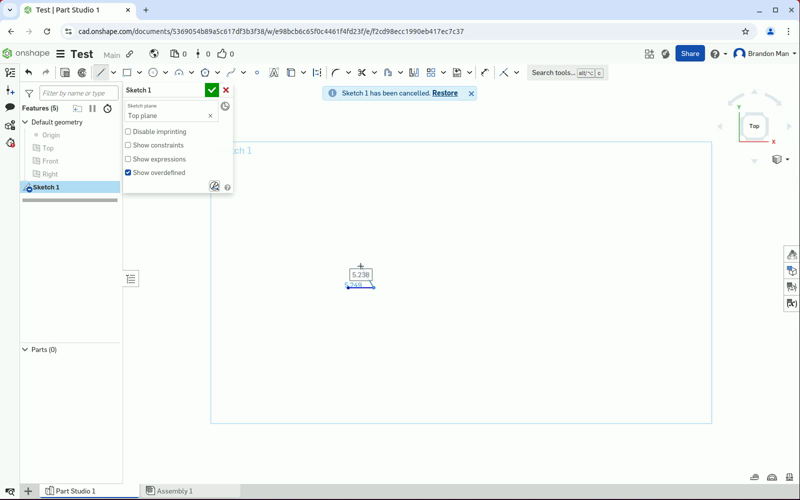
key_up(shift)
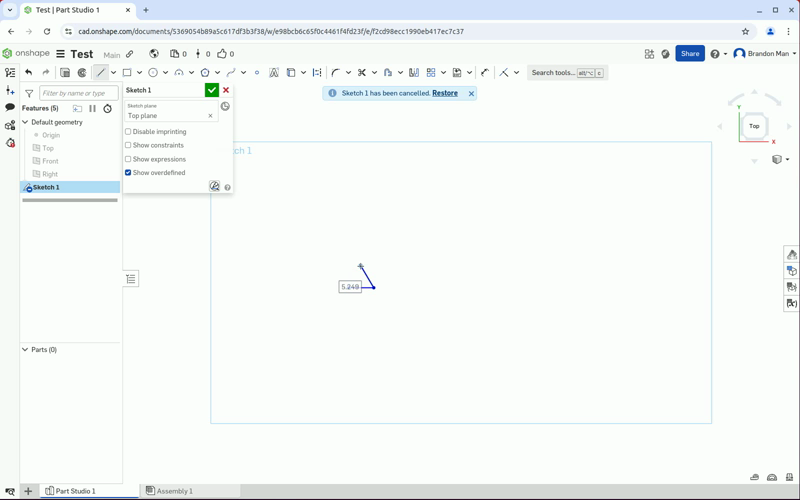
mouse_move(390, 265)
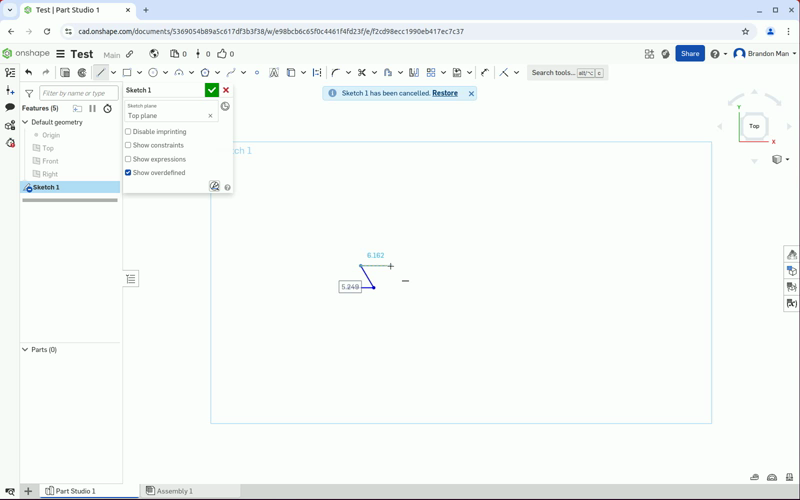
key_down(shift)
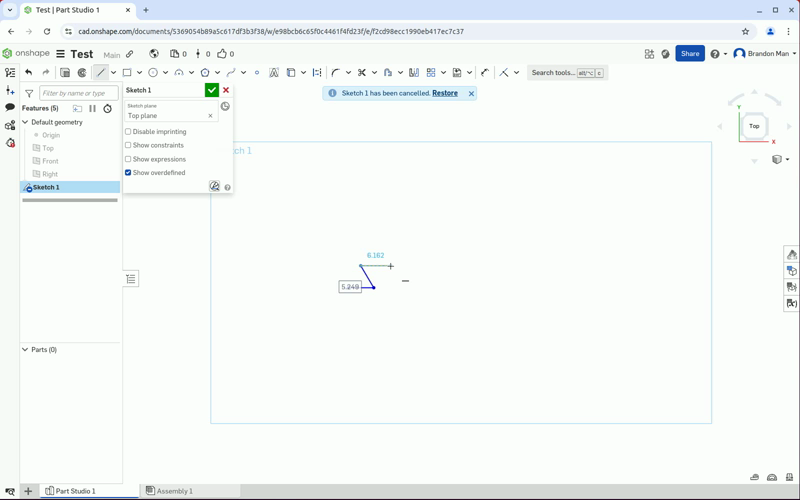
mouse_move(348, 287)
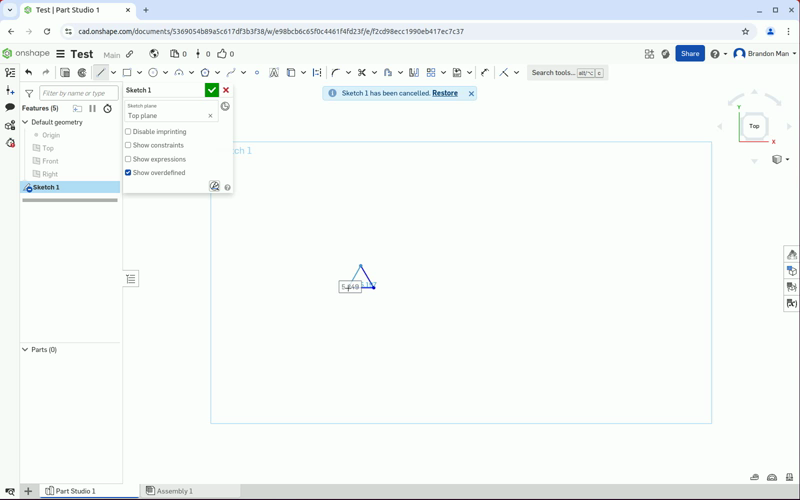
key_up(shift)
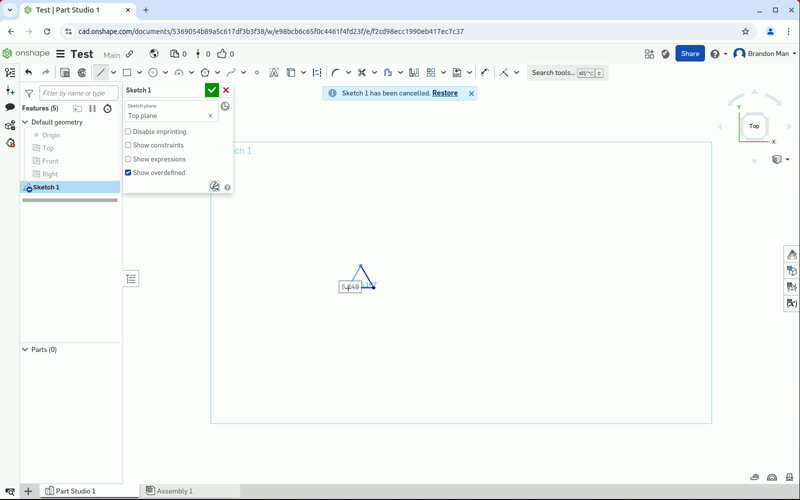
click(348, 287)
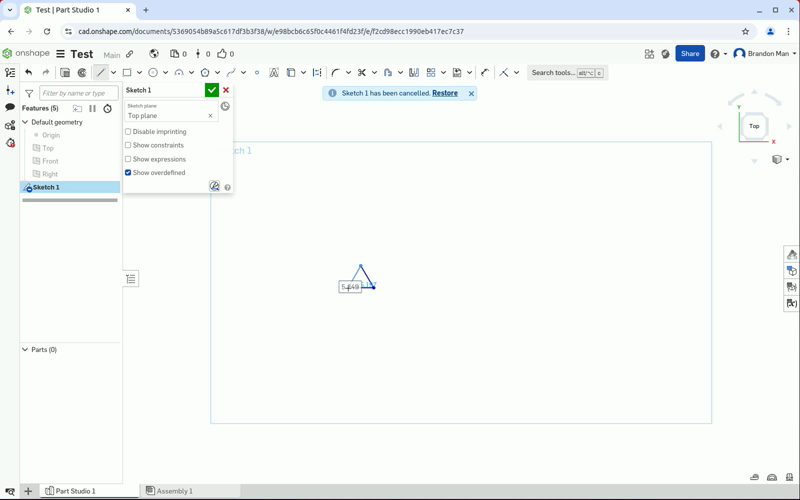
key(esc)
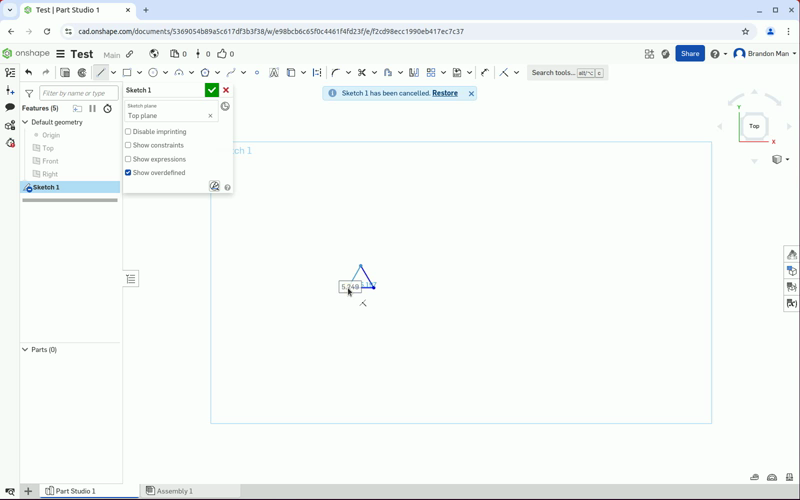
mouse_move(366, 282)
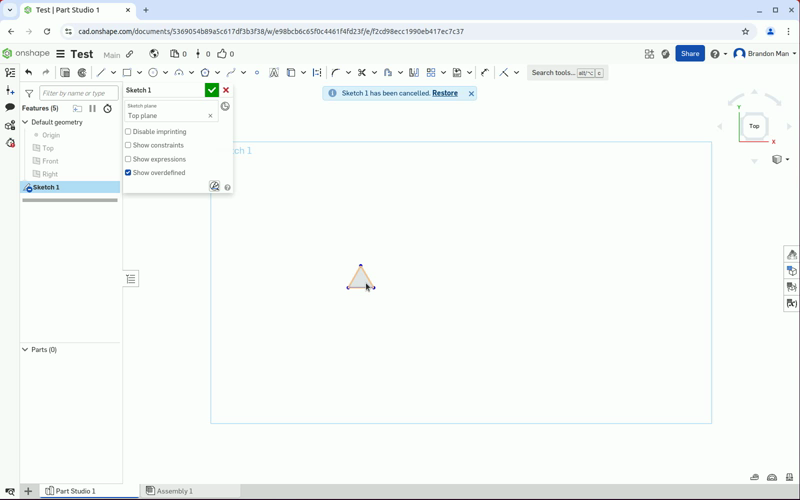
scroll(6)
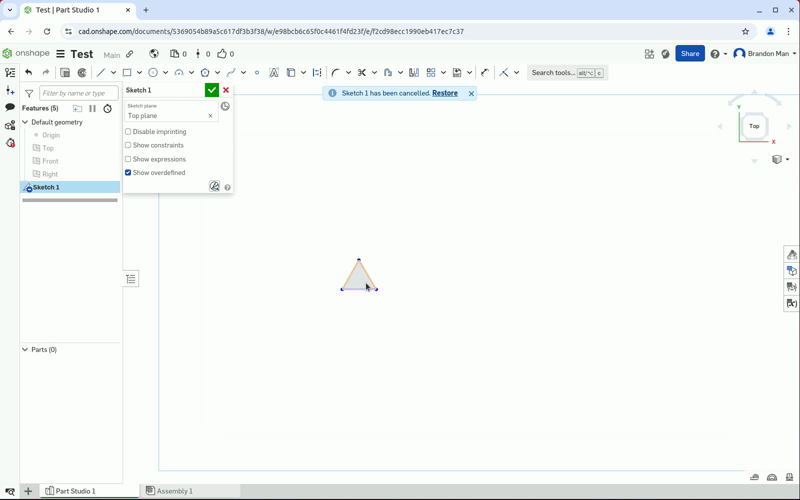
scroll(6)
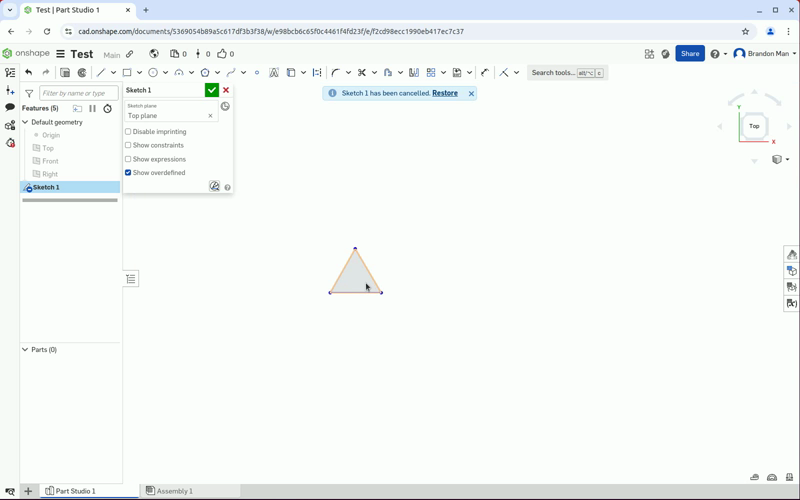
scroll(6)
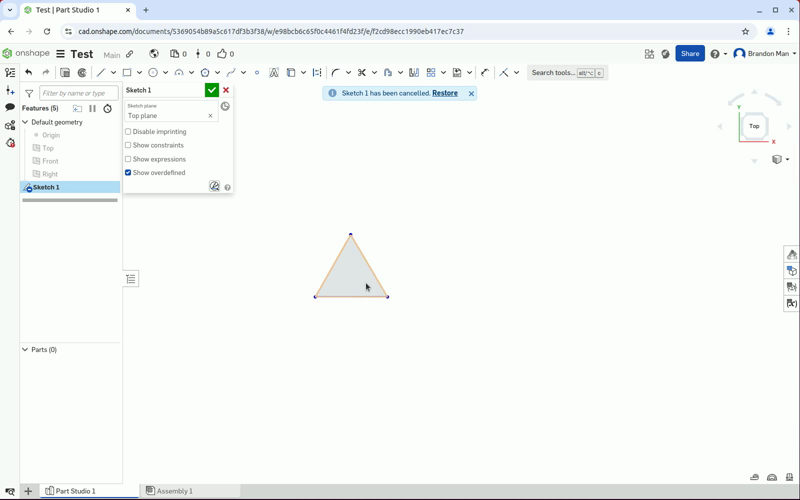
scroll(6)
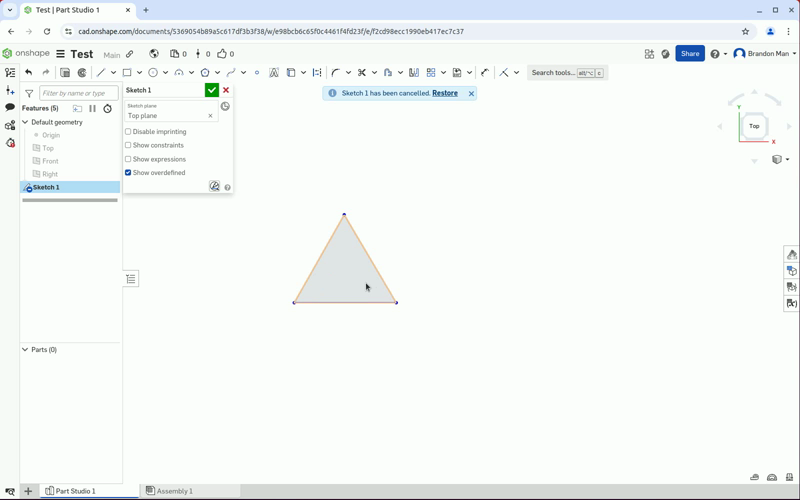
scroll(6)
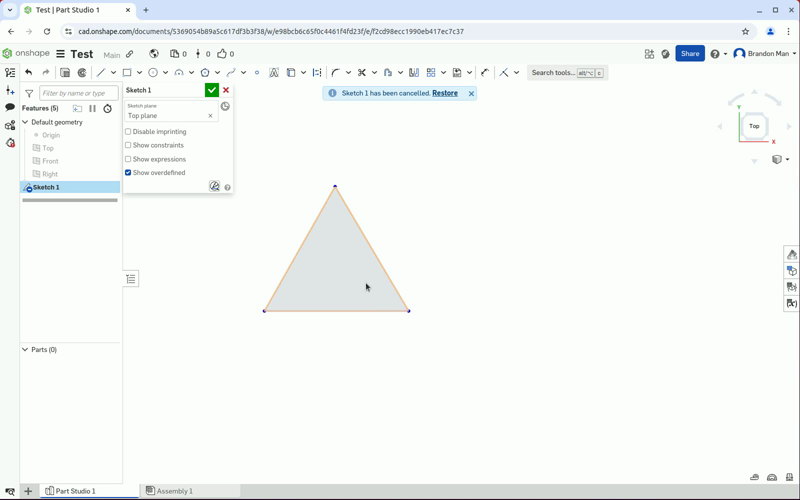
scroll(6)
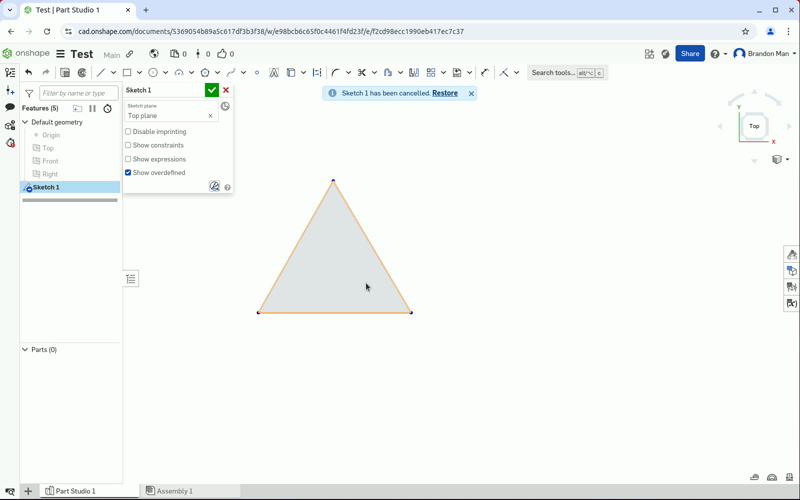
scroll(6)
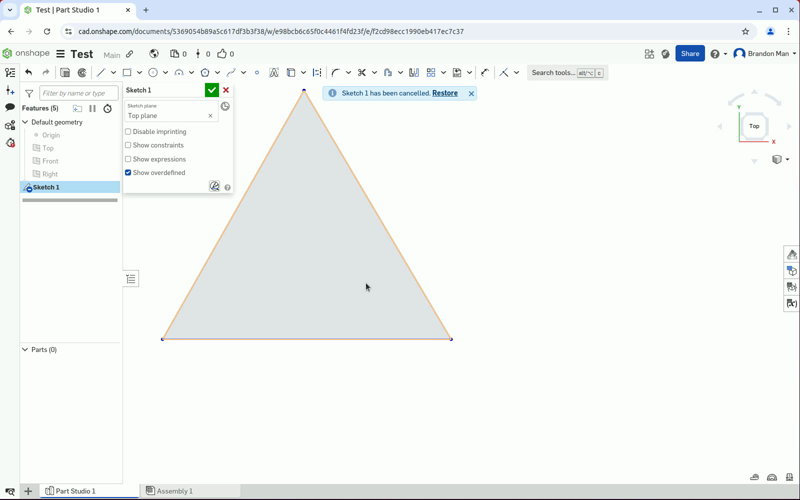
click(366, 282)
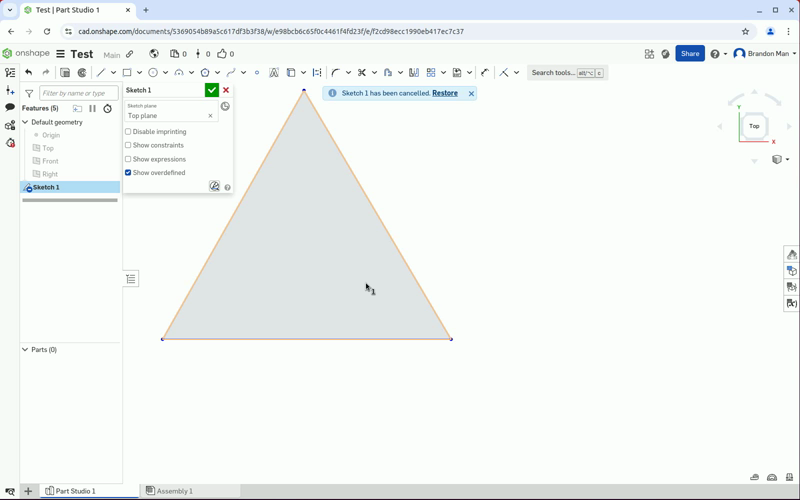
scroll(-6)
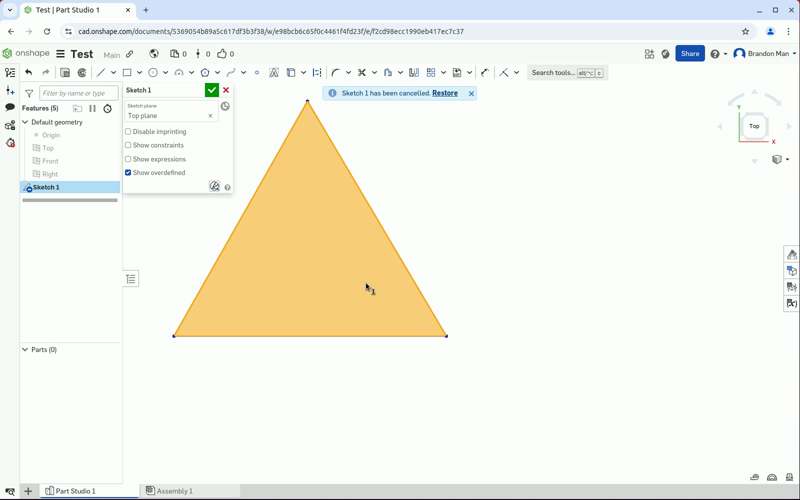
scroll(-6)
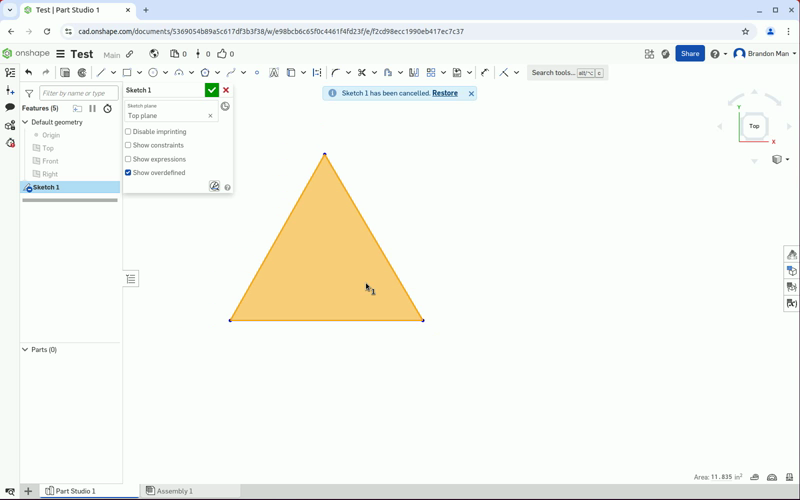
scroll(-6)
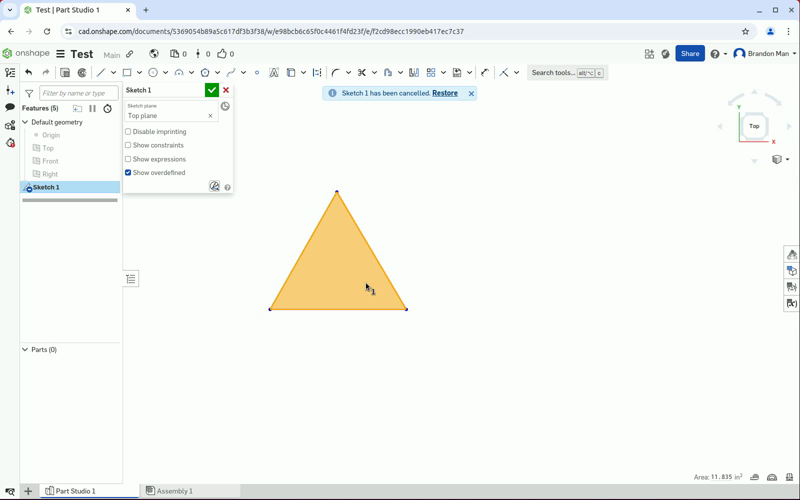
scroll(-6)
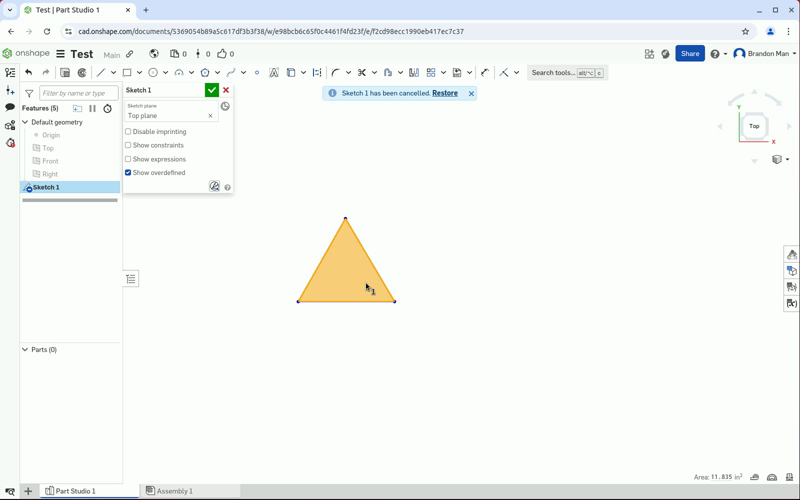
scroll(-6)
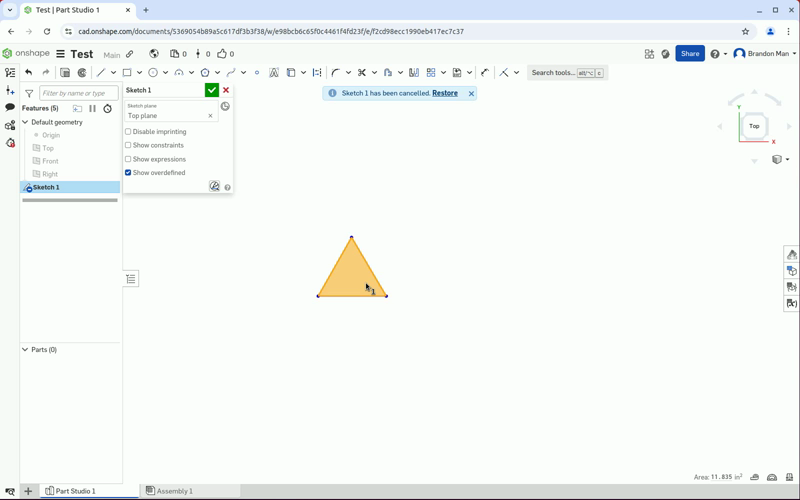
scroll(-6)
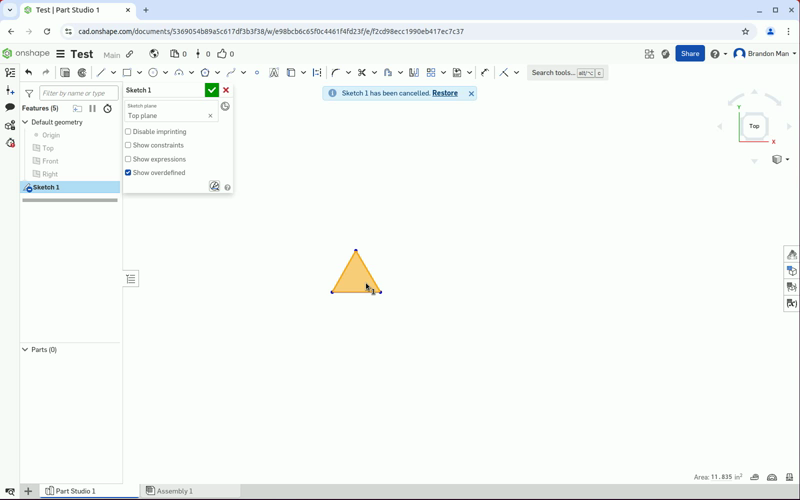
scroll(-6)
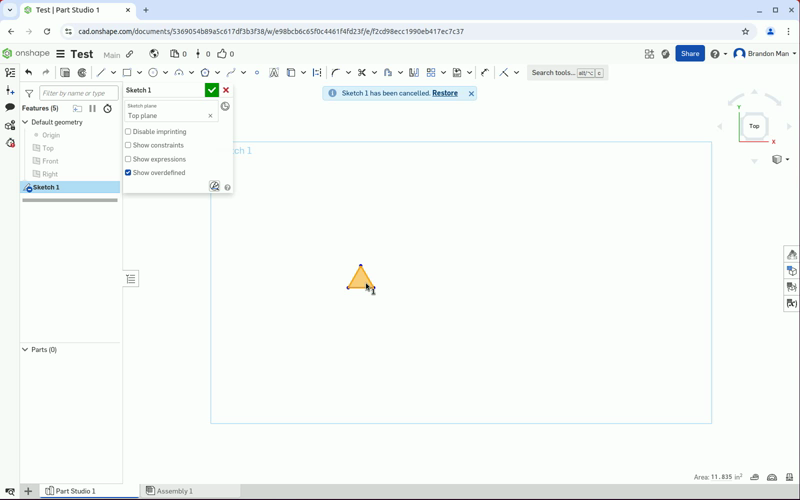
mouse_move(73, 352)
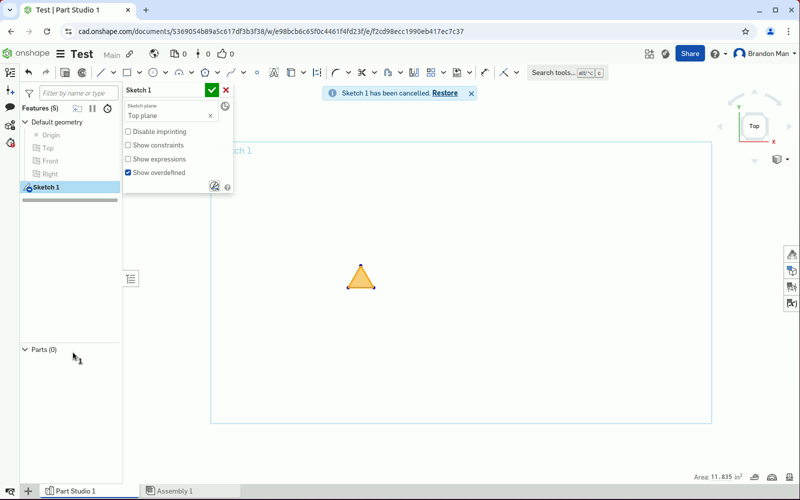
key(shift+y)
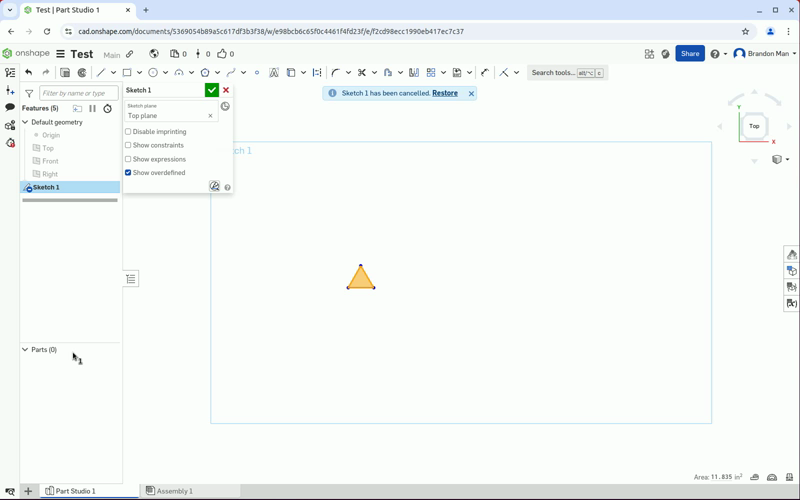
key(shift+e)
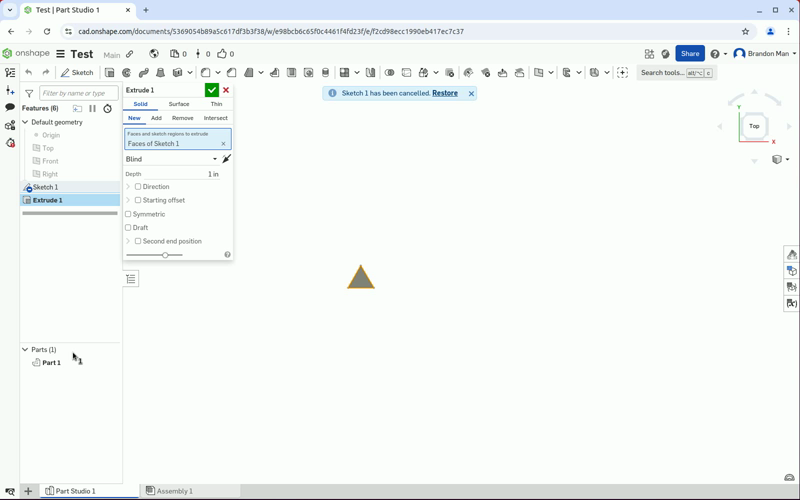
mouse_move(143, 106)
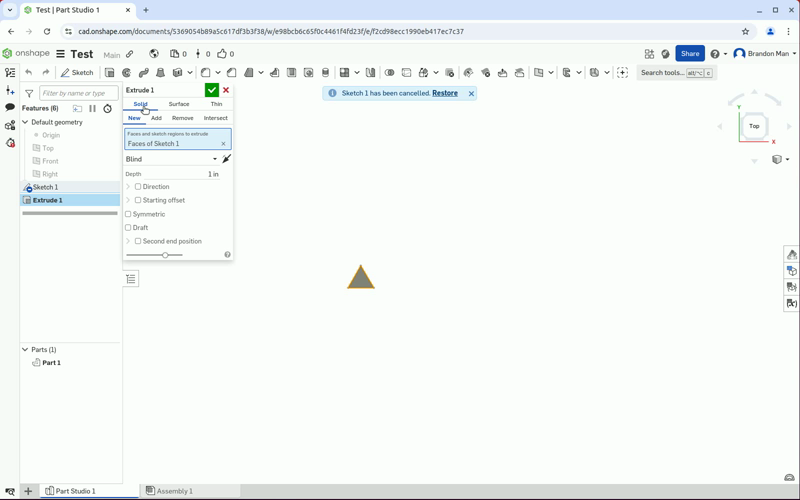
click(143, 106)
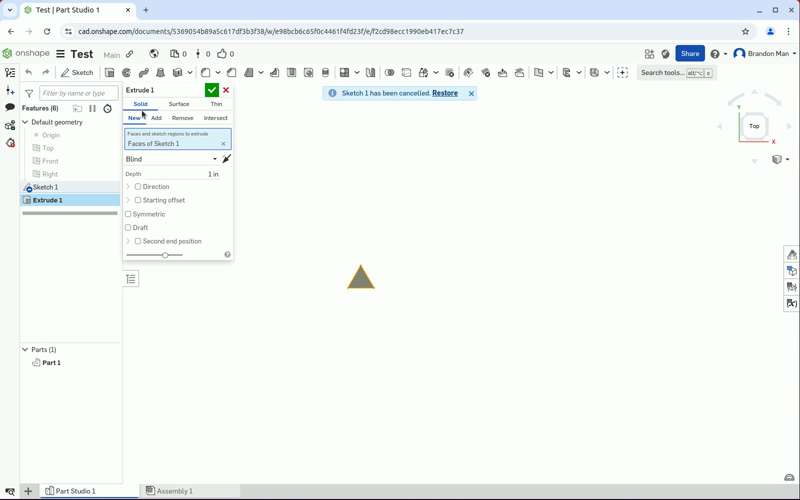
mouse_move(137, 120)
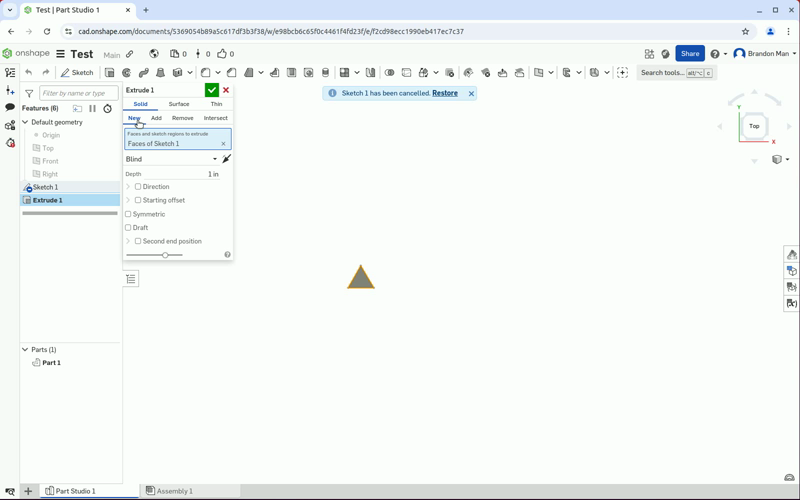
click(137, 120)
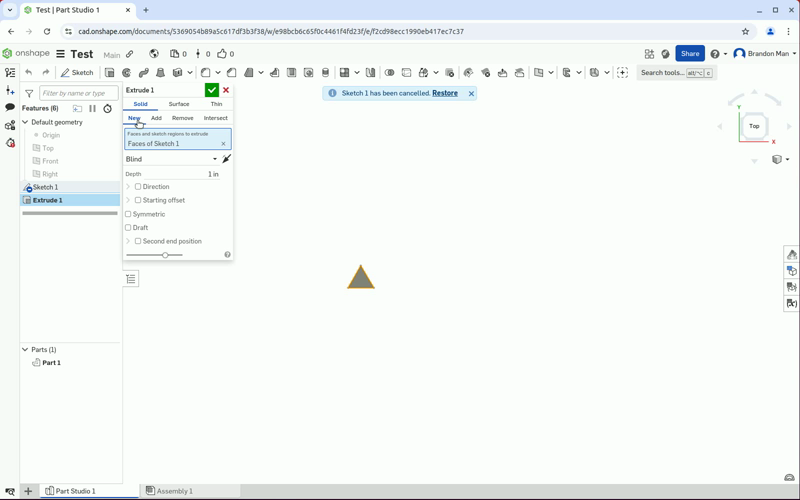
key(tab, 4)
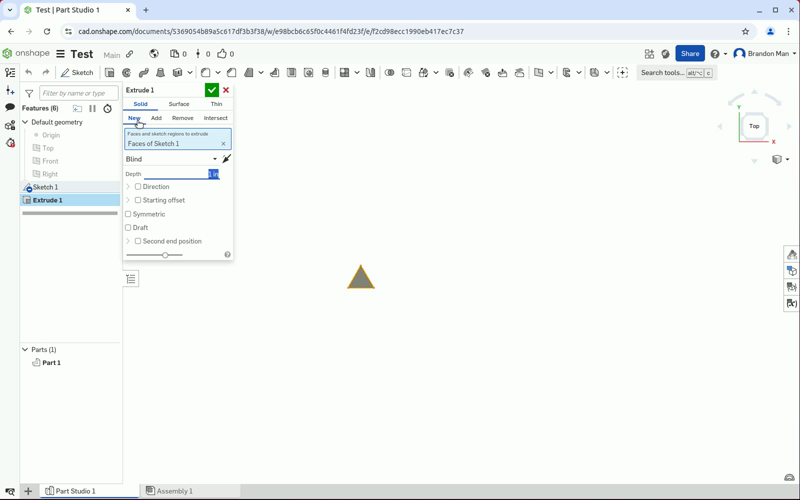
text(0.481)
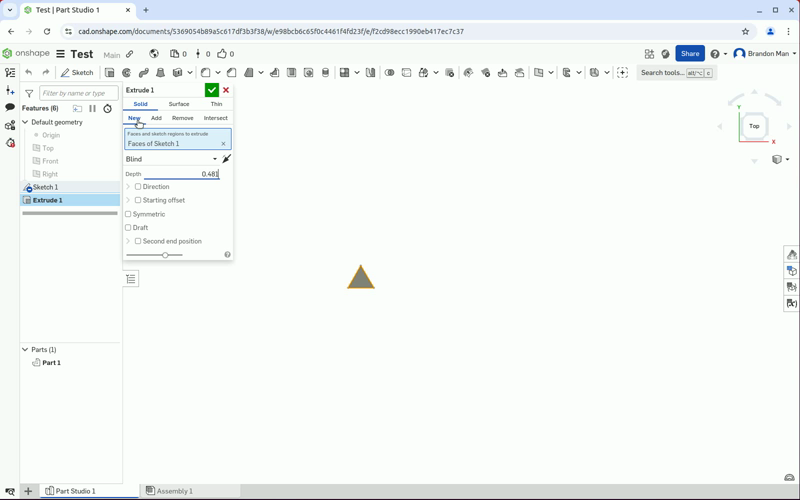
key(enter)
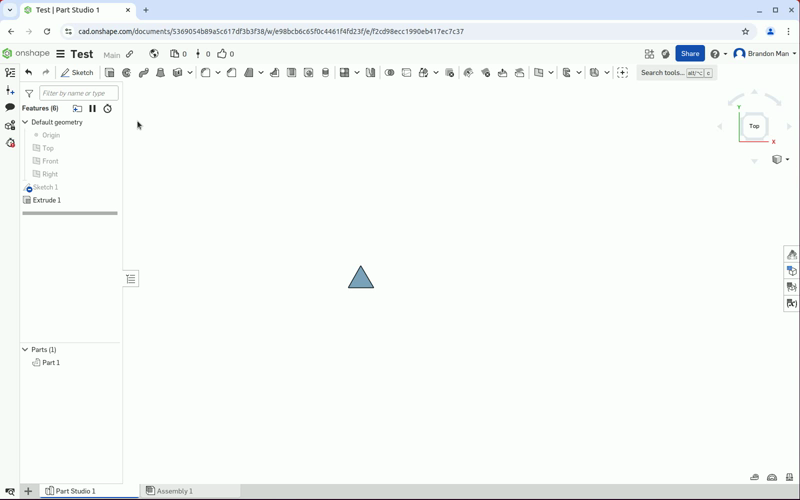
key(shift+h)
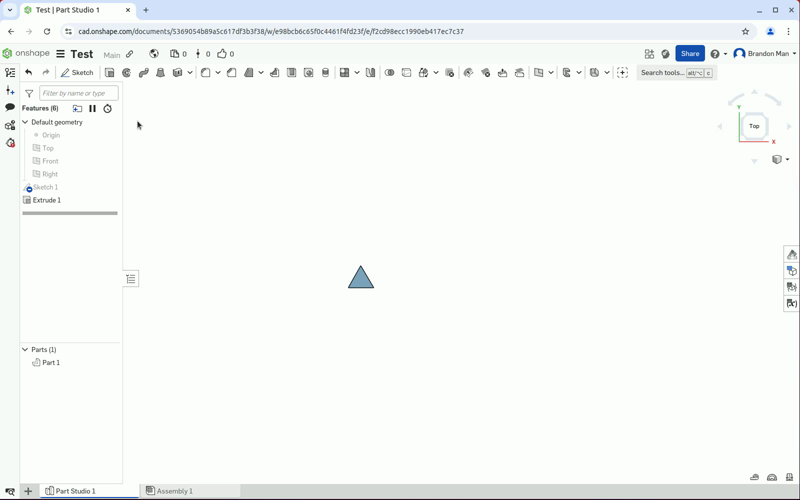
key(shift+h)
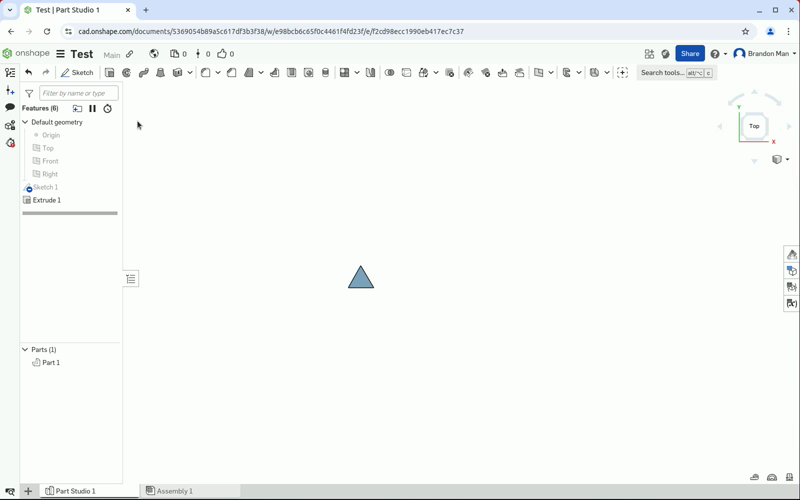
mouse_move(73, 189)
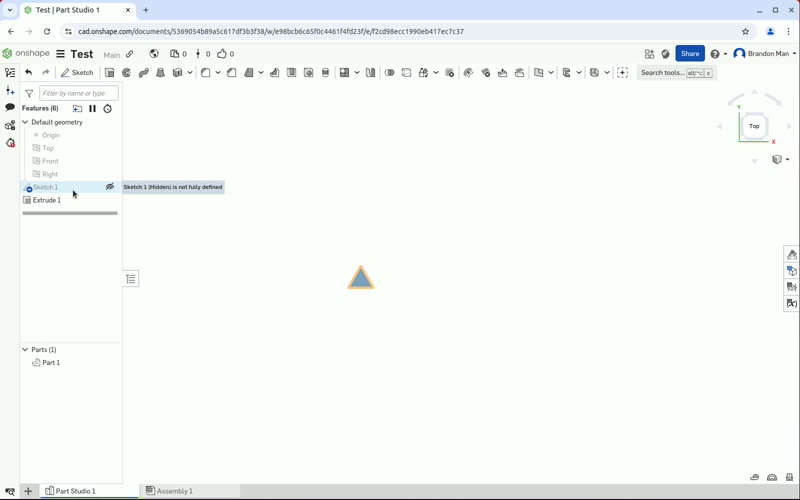
click(73, 189)
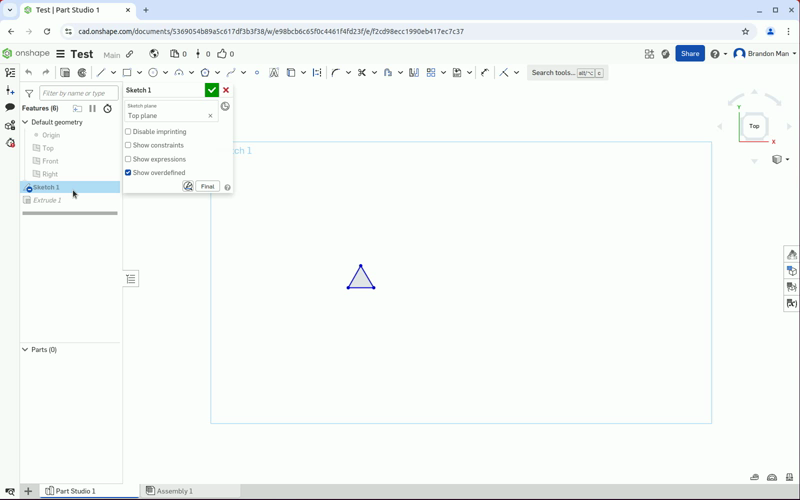
mouse_move(229, 92)
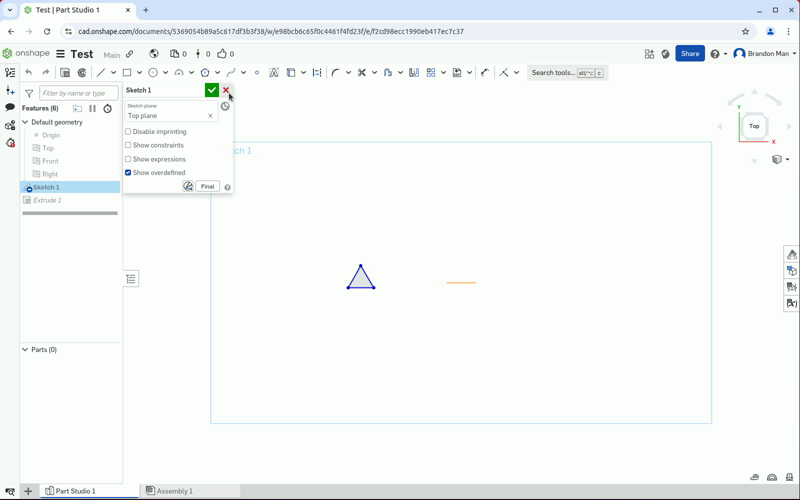
click(229, 92)
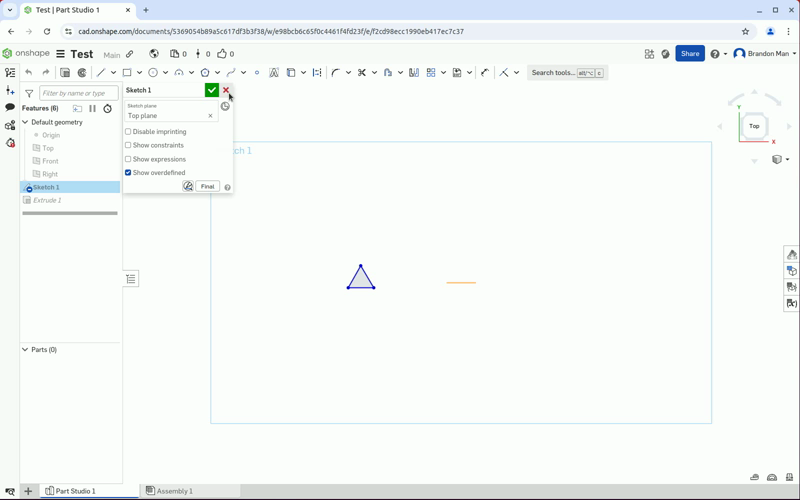
key(shift+s)
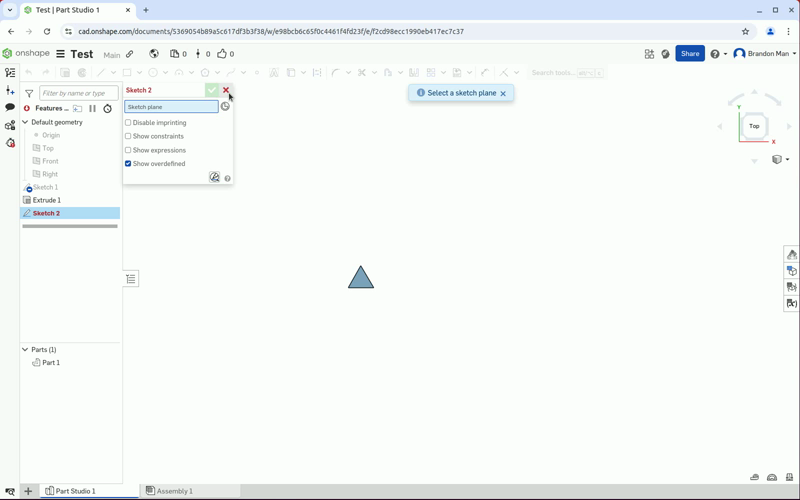
mouse_move(73, 150)
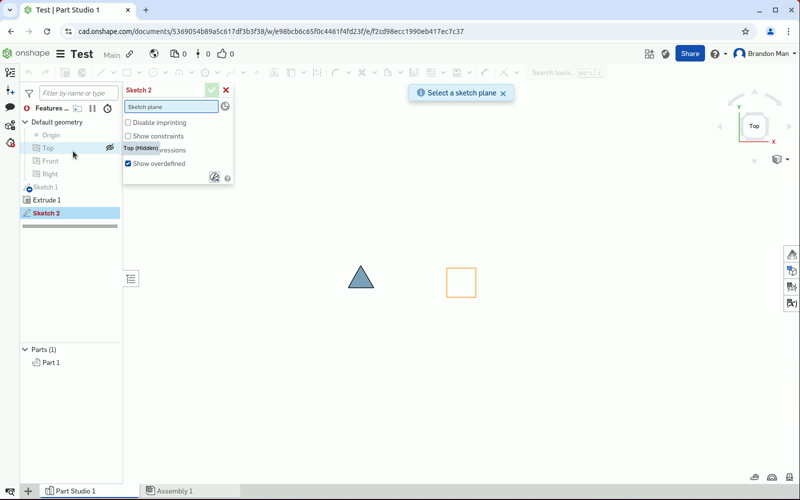
click(73, 150)
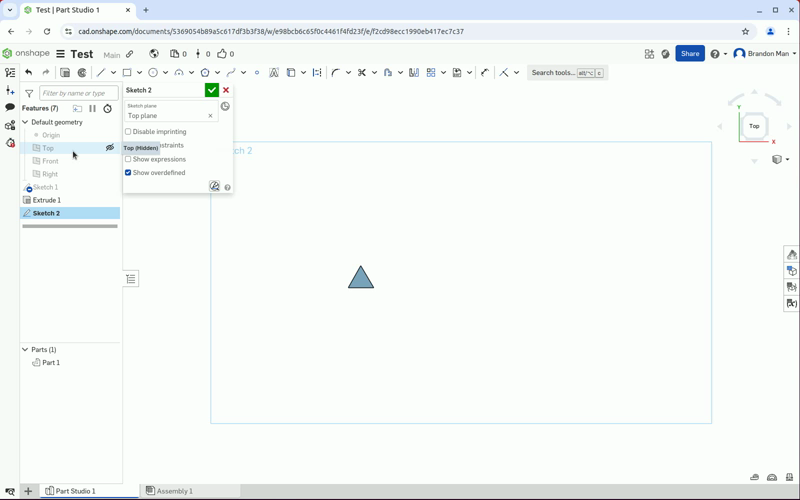
mouse_move(73, 352)
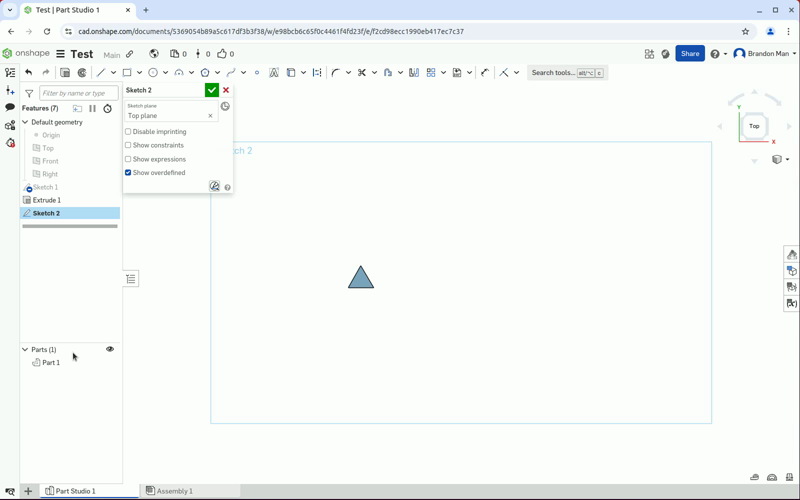
key(y)
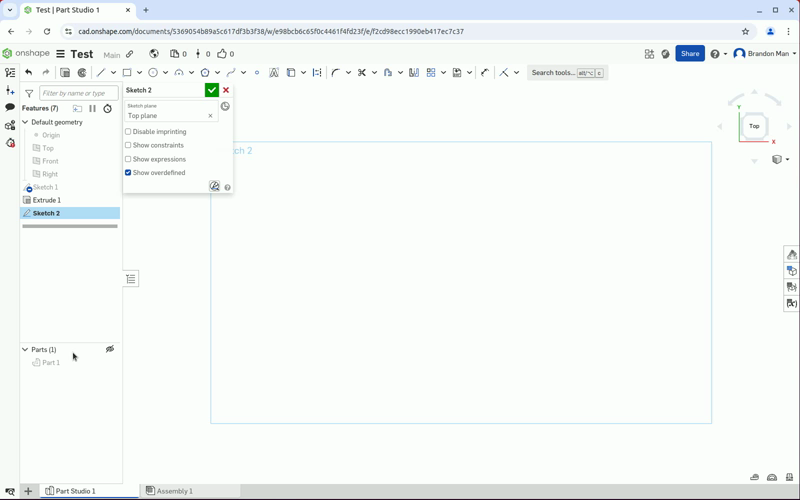
key(l)
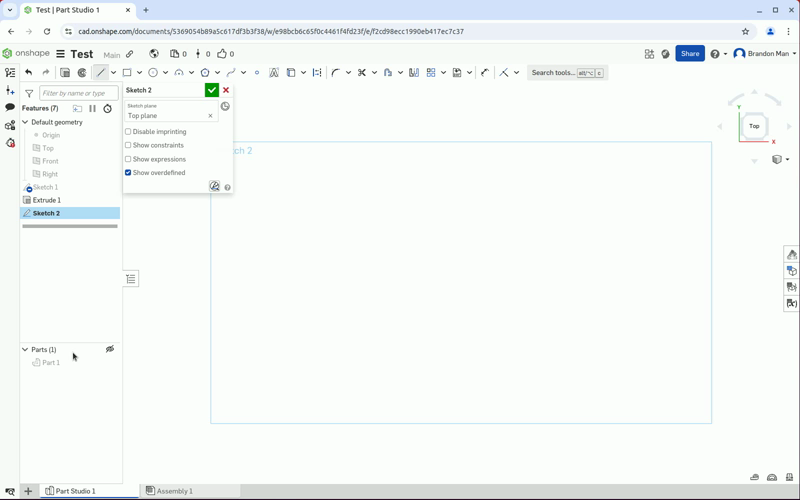
key_down(shift)
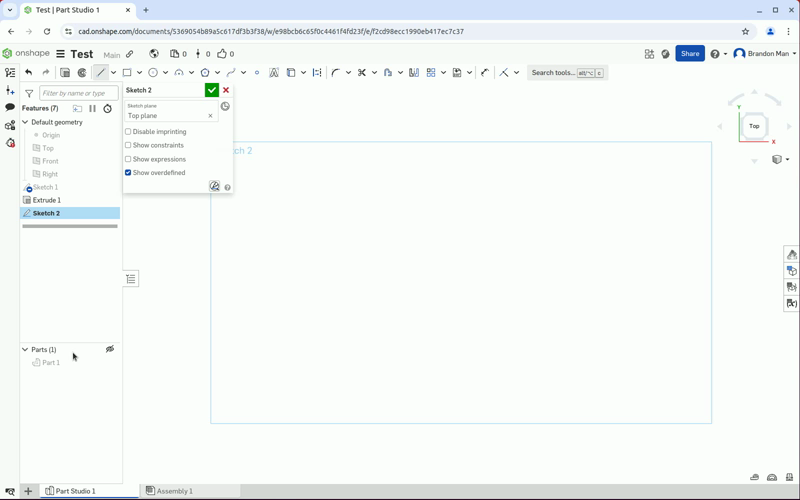
mouse_move(410, 274)
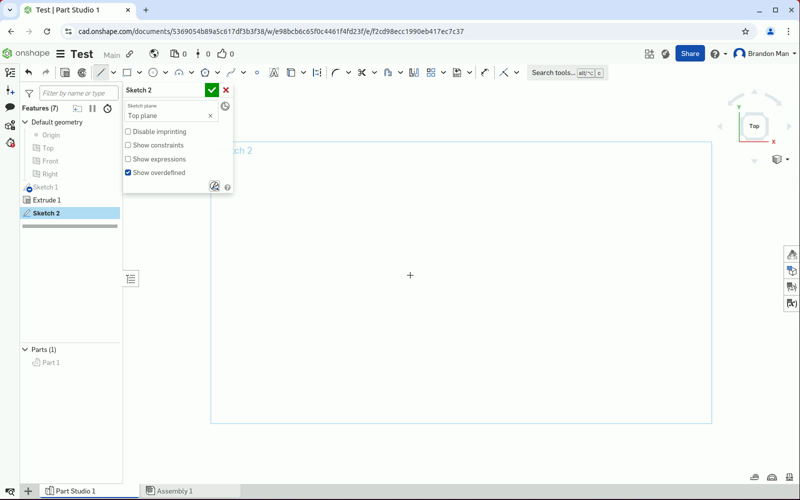
click(410, 274)
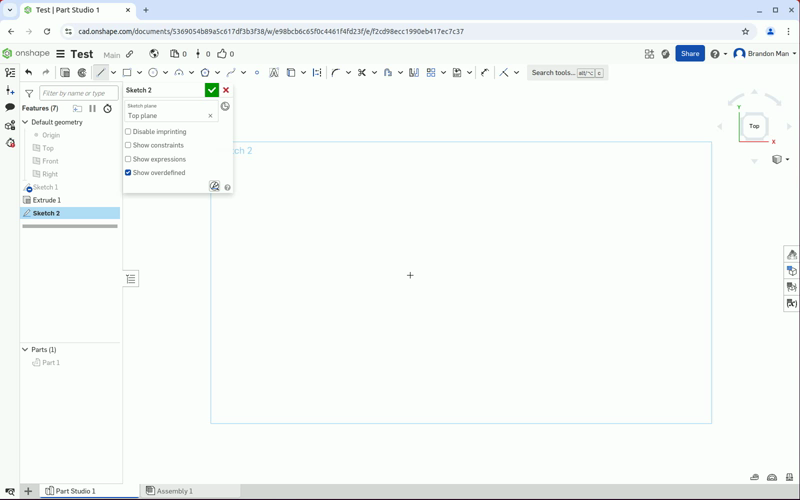
key_up(shift)
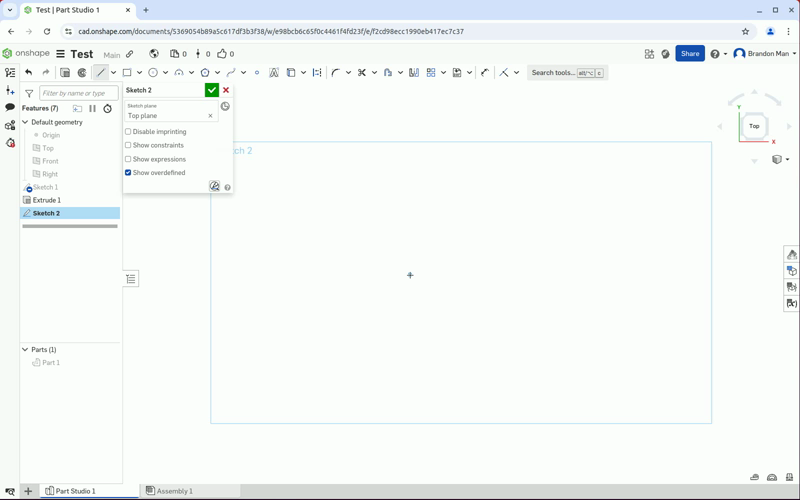
key_down(shift)
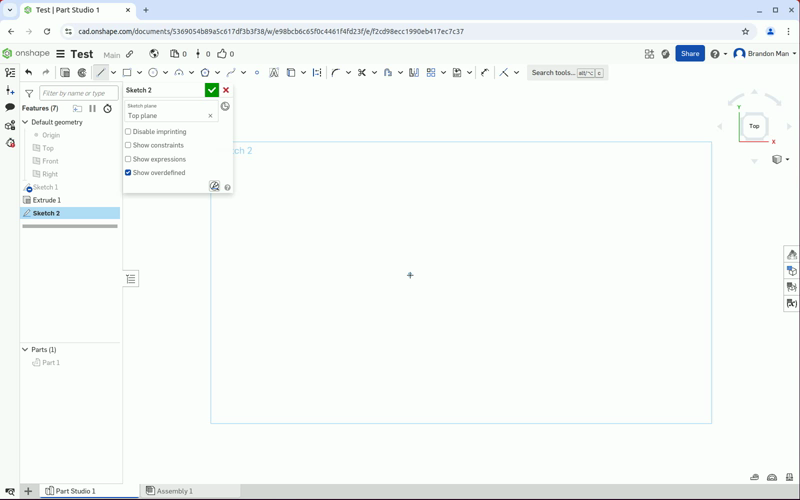
mouse_move(440, 274)
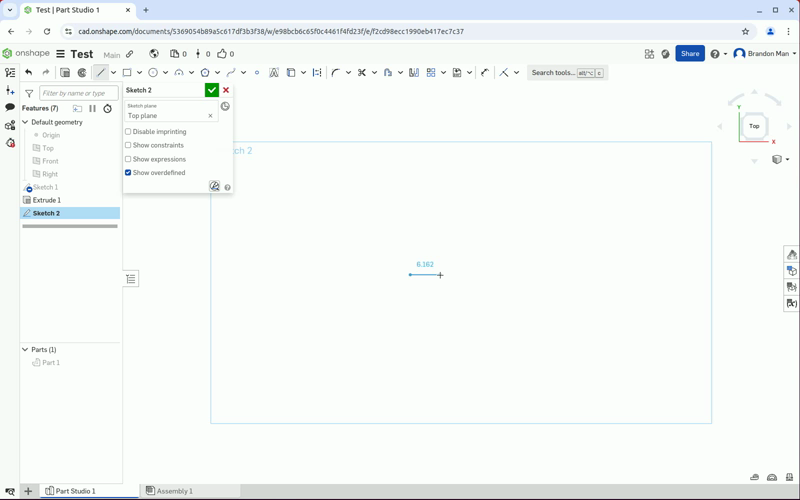
mouse_move(414, 288)
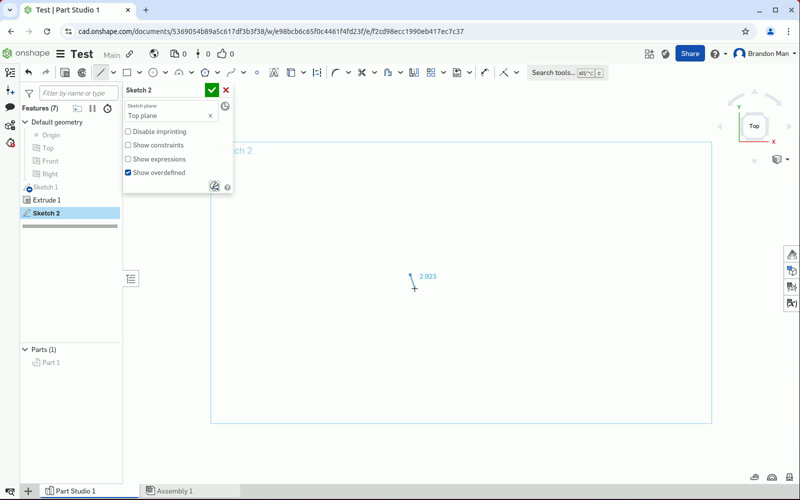
click(414, 288)
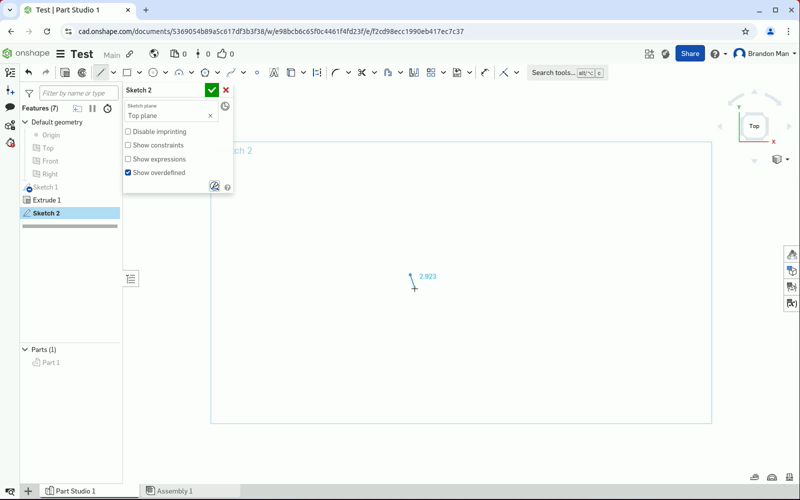
key_up(shift)
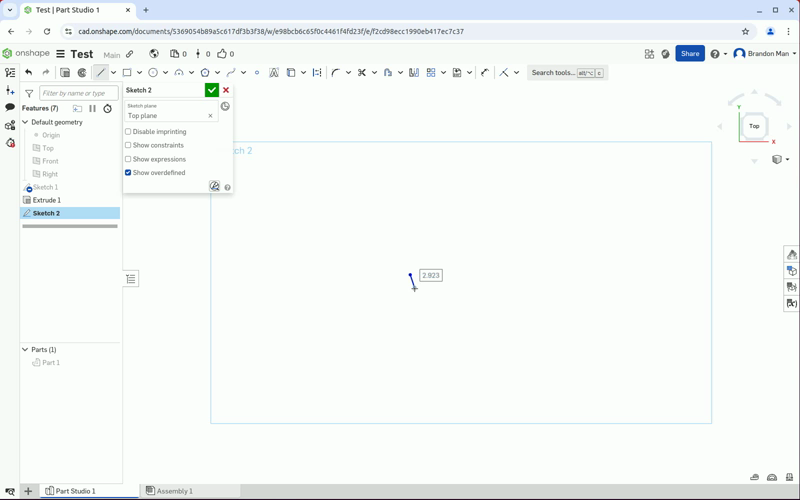
key_down(shift)
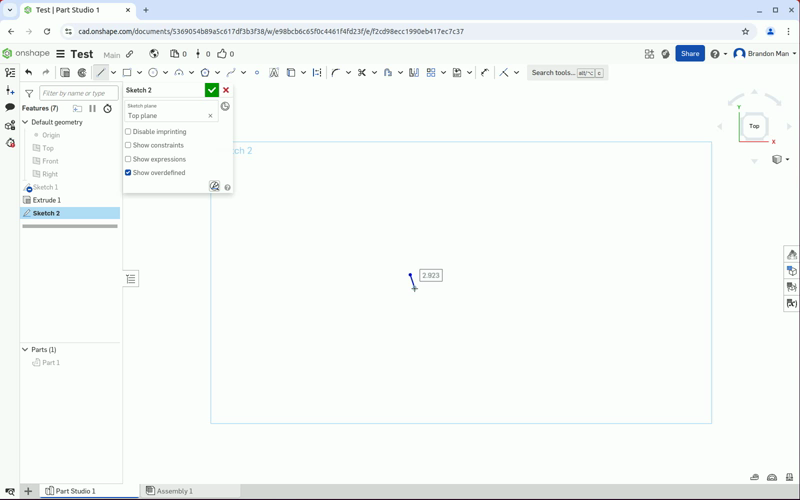
mouse_move(444, 288)
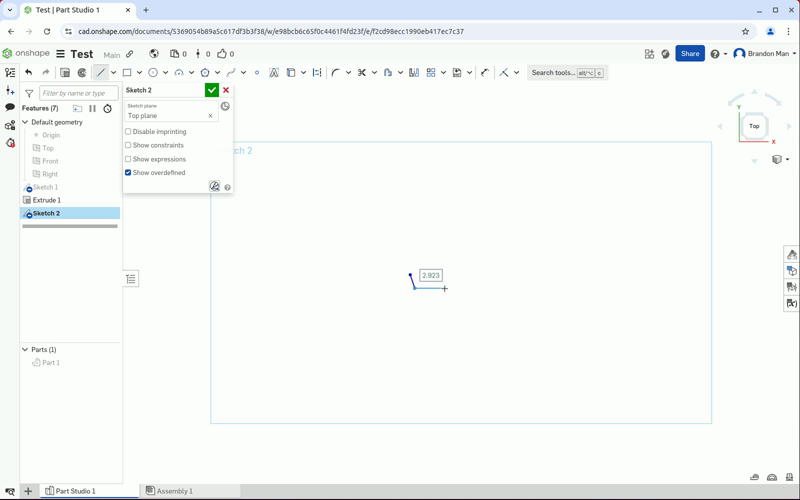
mouse_move(429, 288)
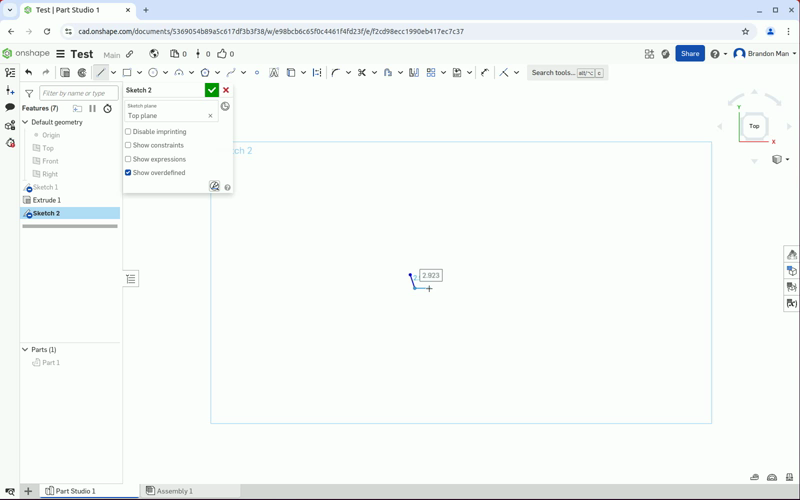
click(429, 288)
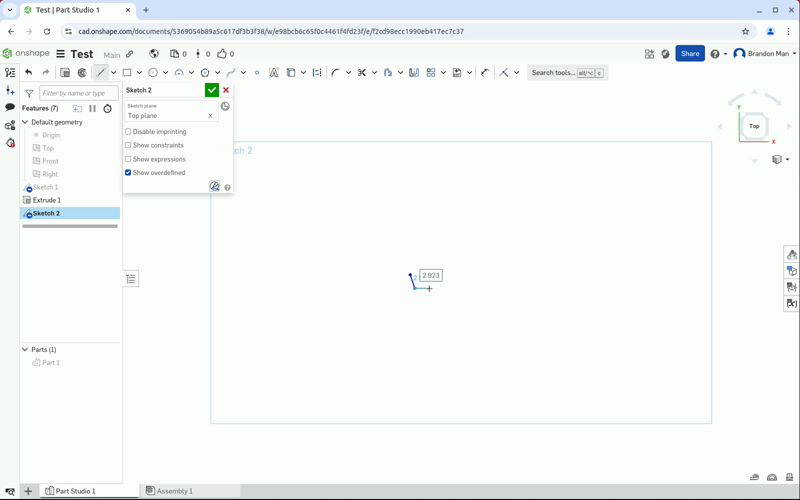
key_up(shift)
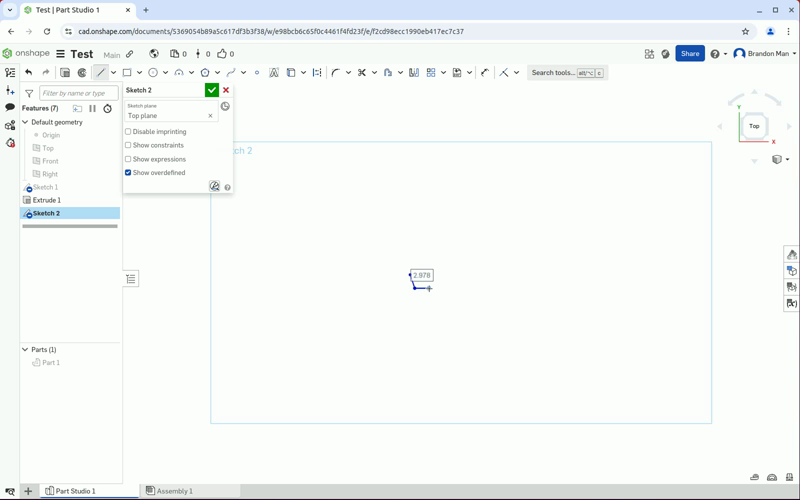
key_down(shift)
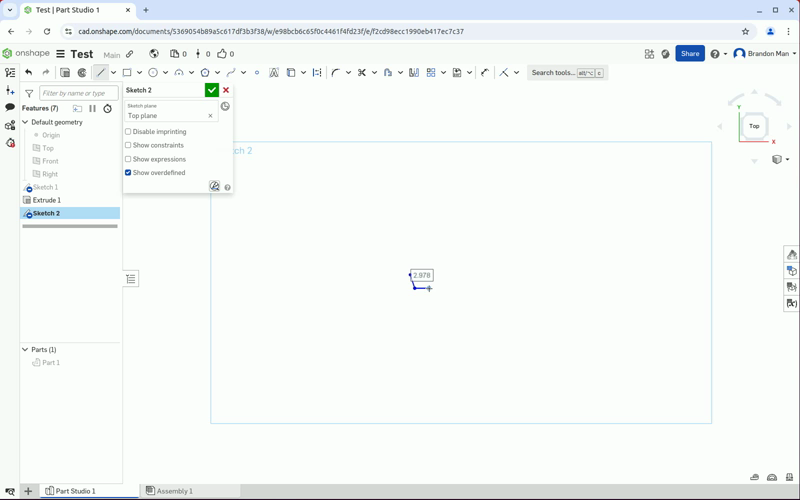
mouse_move(459, 288)
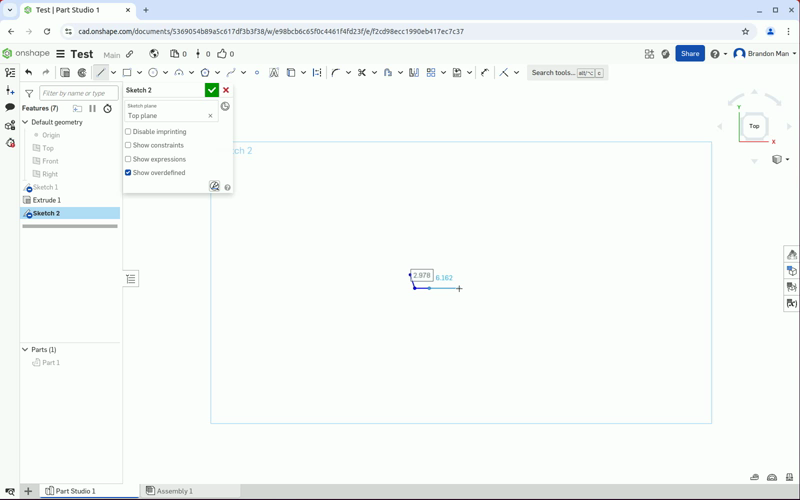
mouse_move(433, 274)
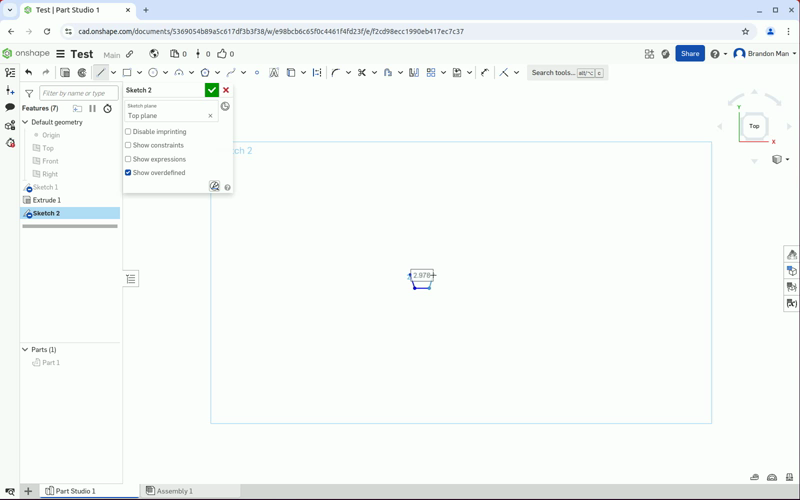
click(433, 274)
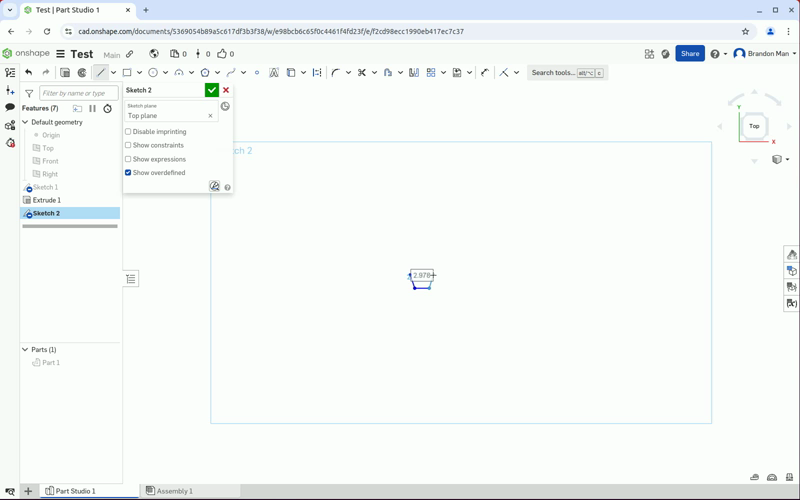
key_up(shift)
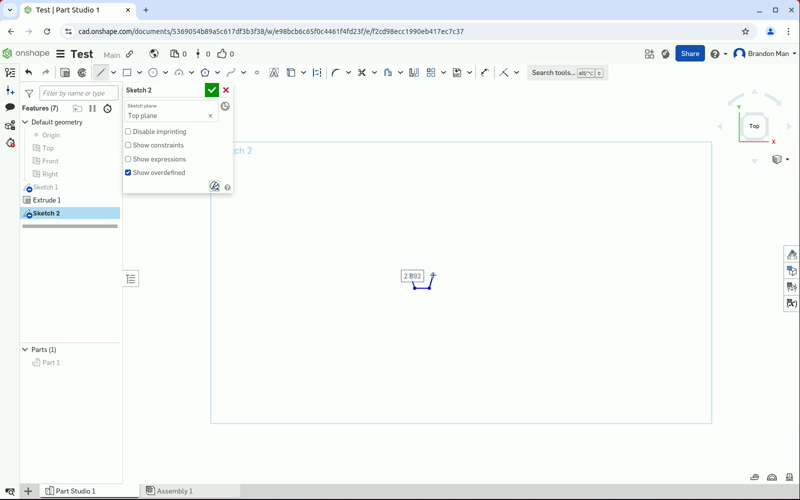
key_down(shift)
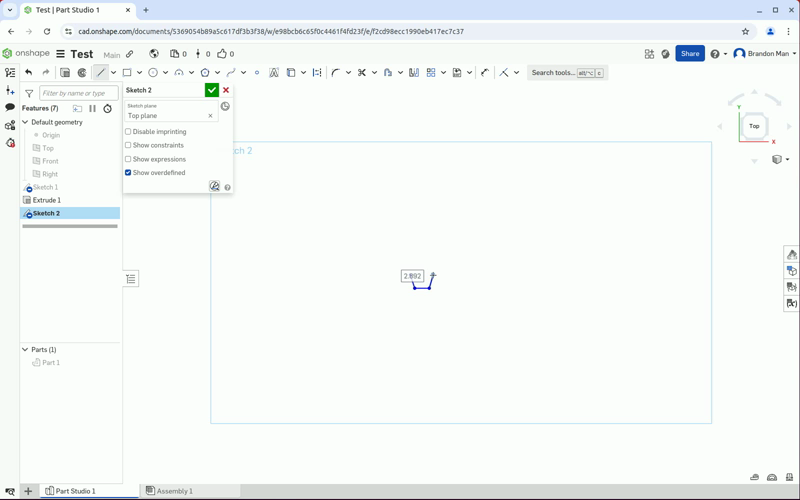
mouse_move(463, 274)
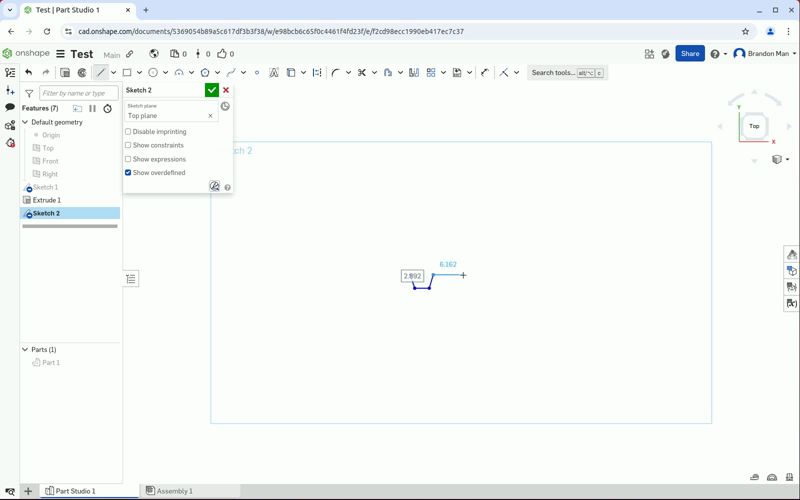
mouse_move(422, 266)
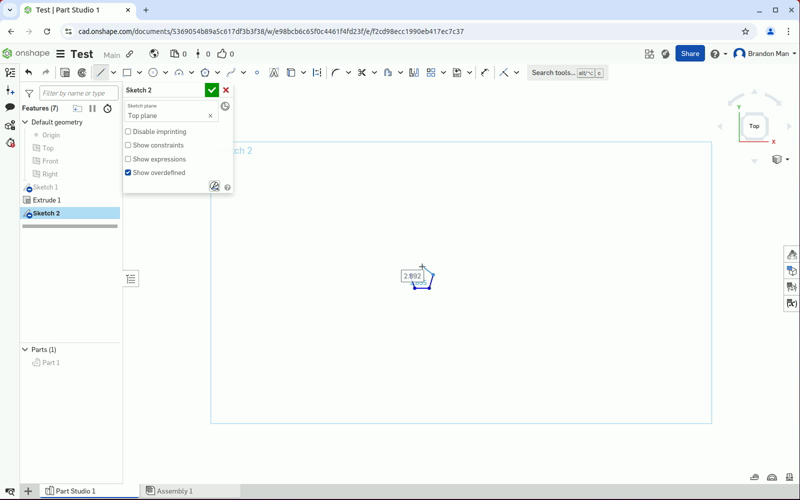
click(422, 266)
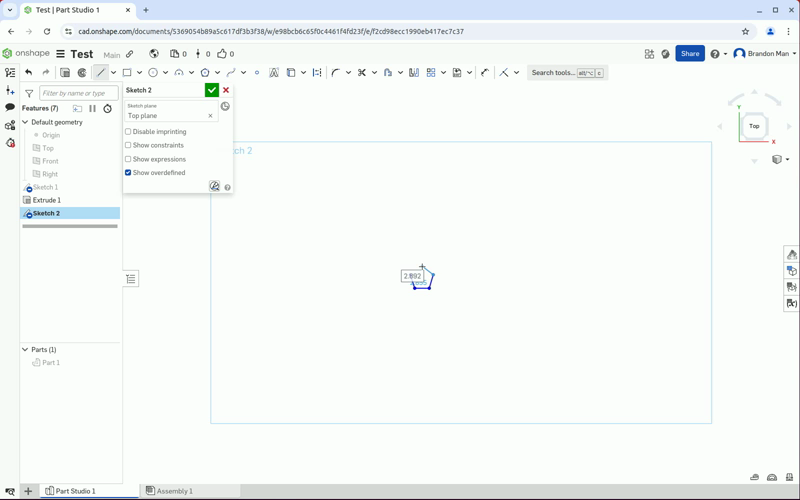
key_up(shift)
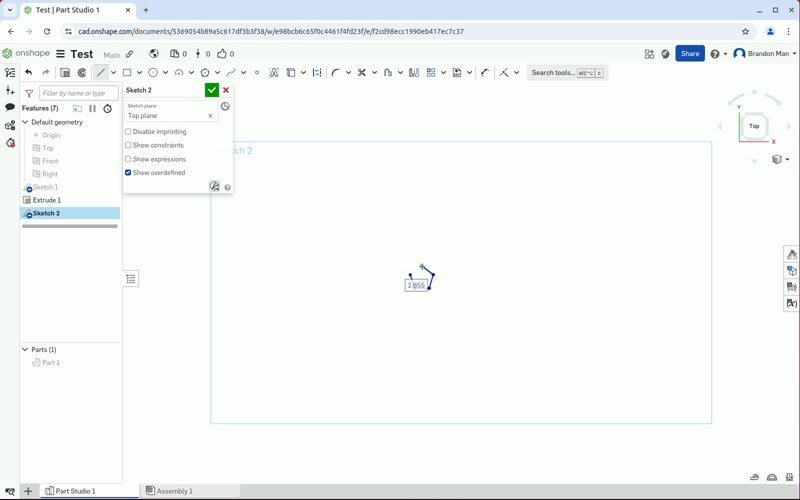
mouse_move(452, 266)
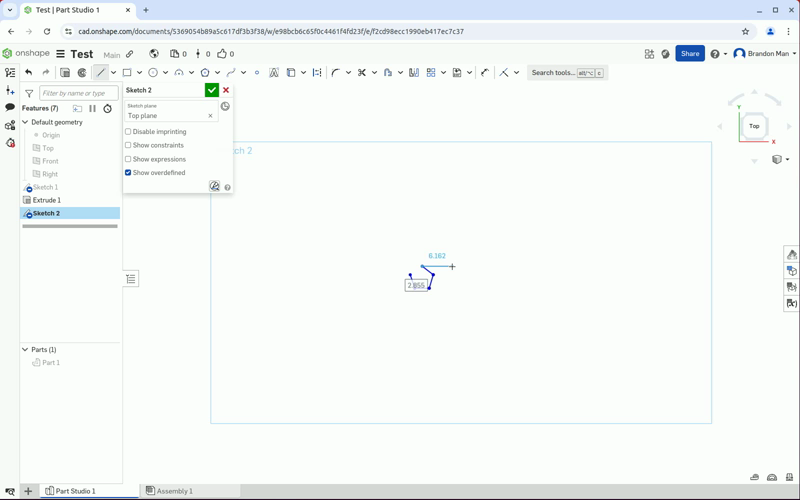
key_down(shift)
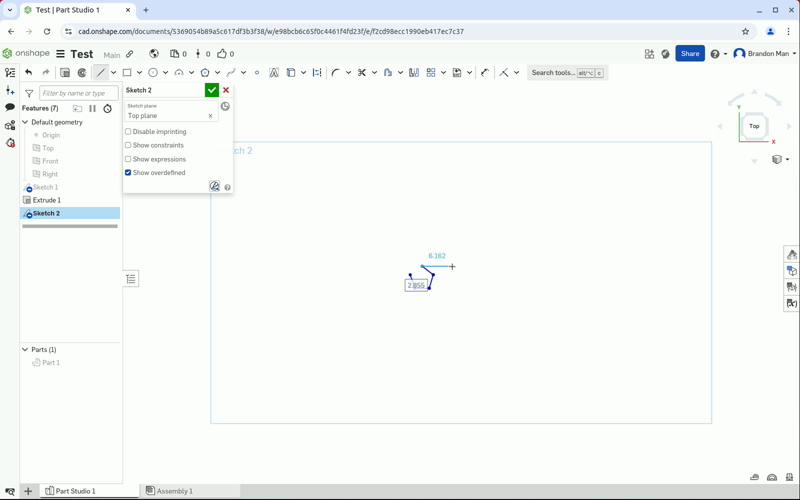
mouse_move(410, 274)
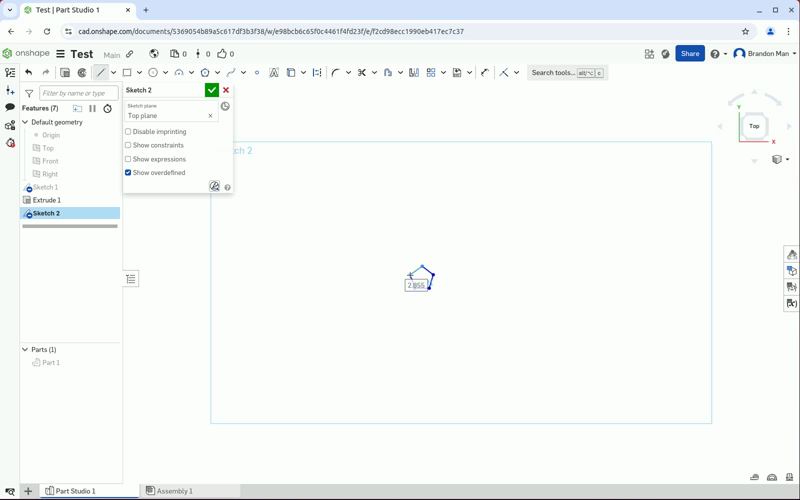
key_up(shift)
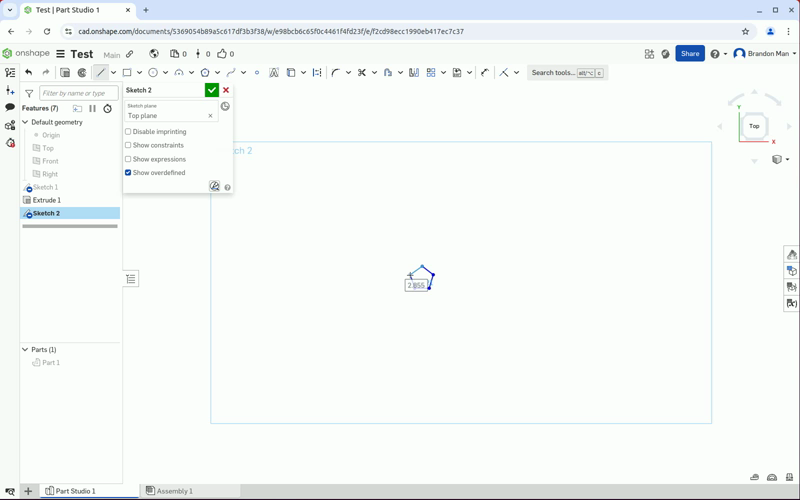
click(410, 274)
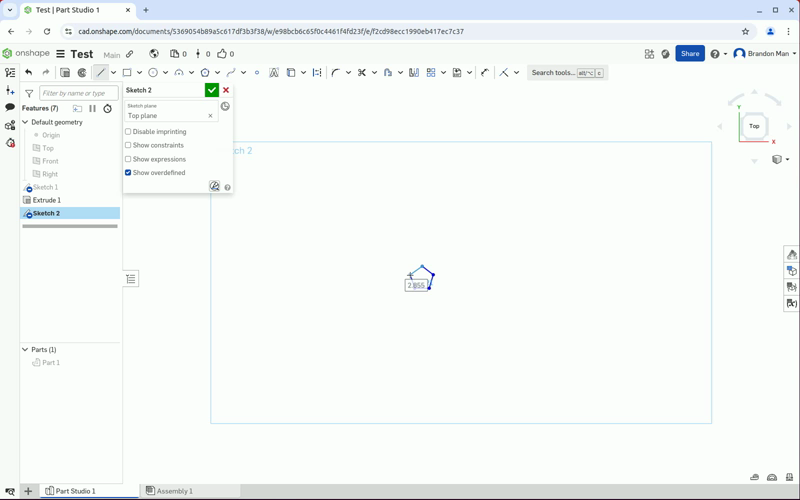
key(esc)
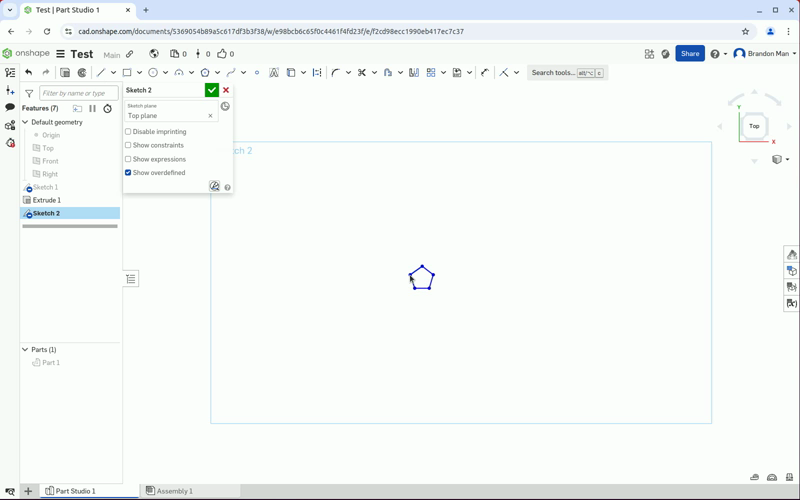
mouse_move(415, 287)
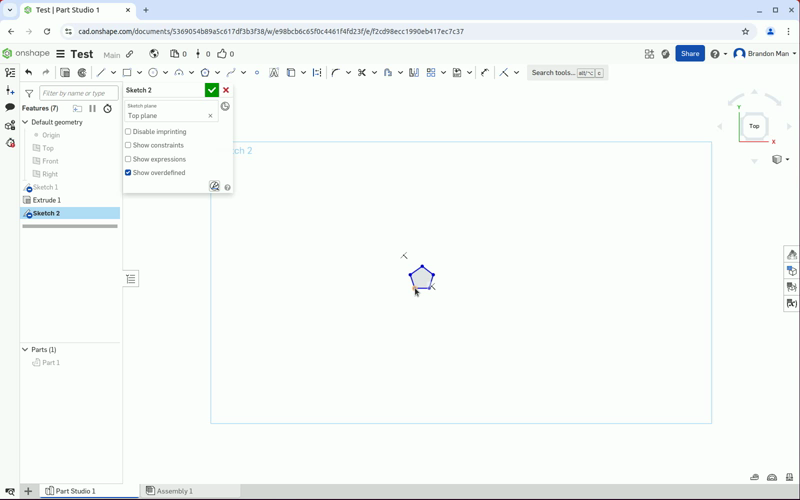
scroll(6)
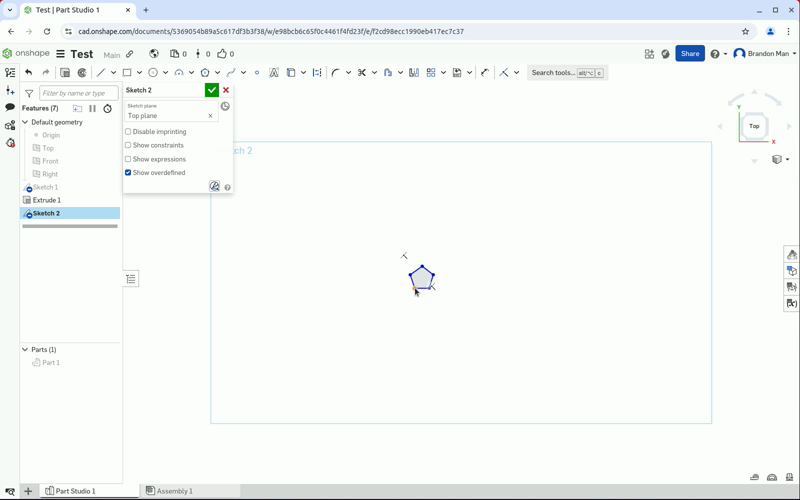
scroll(6)
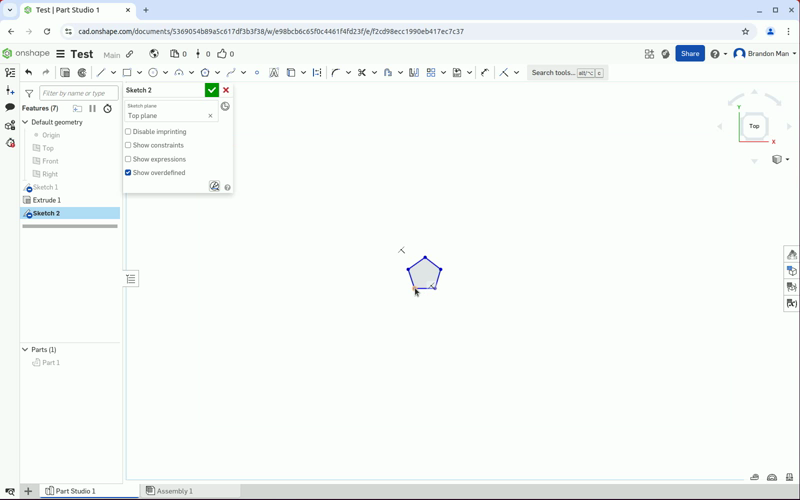
scroll(6)
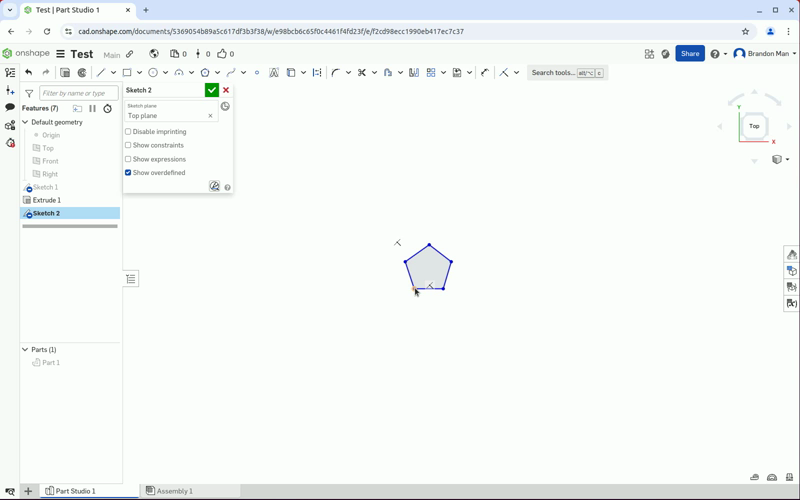
scroll(6)
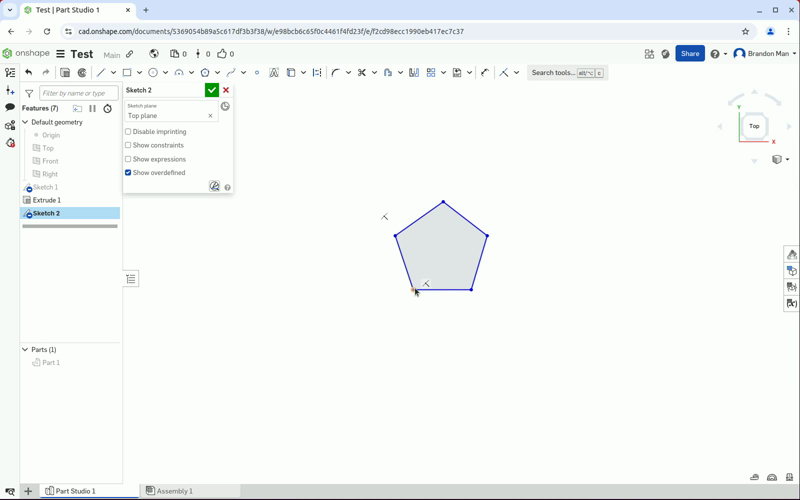
scroll(6)
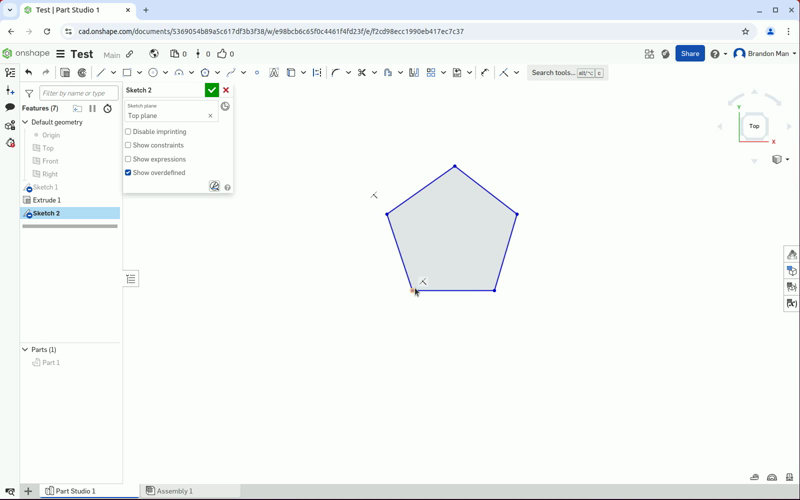
scroll(6)
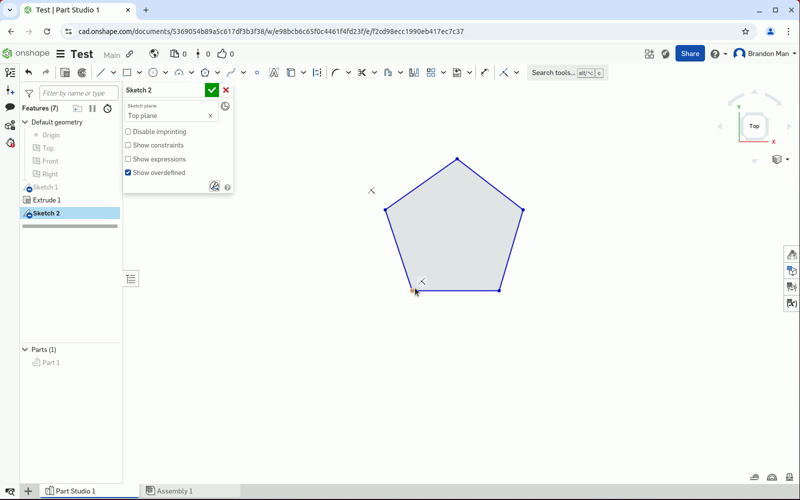
scroll(6)
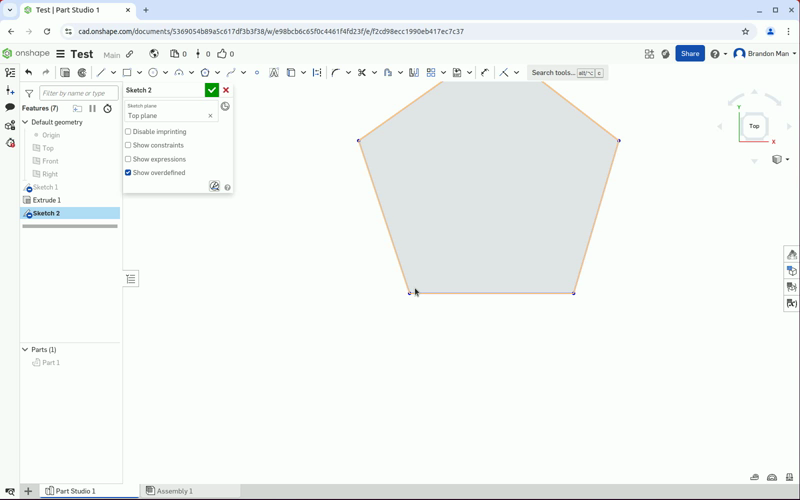
click(415, 287)
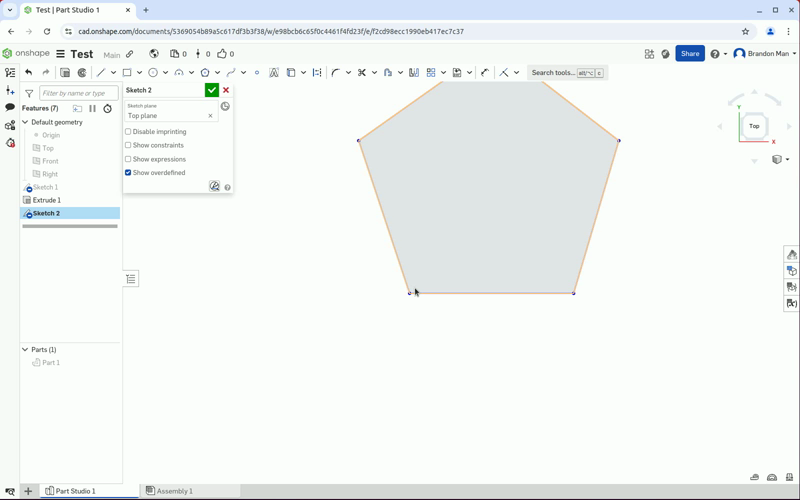
scroll(-6)
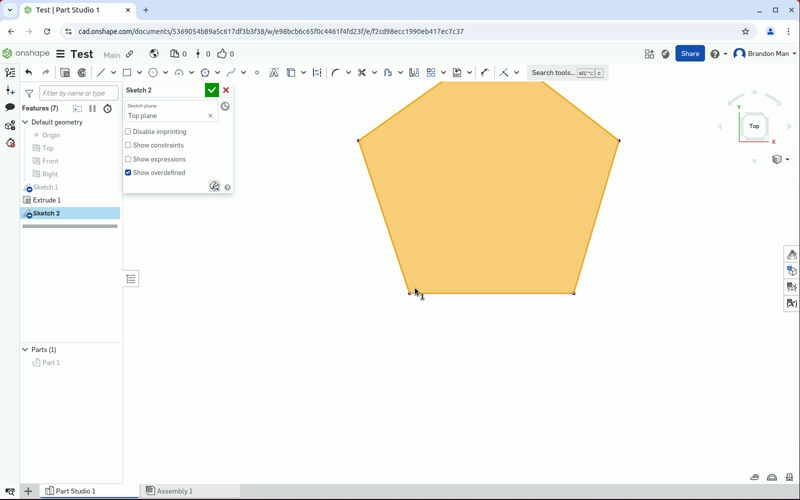
scroll(-6)
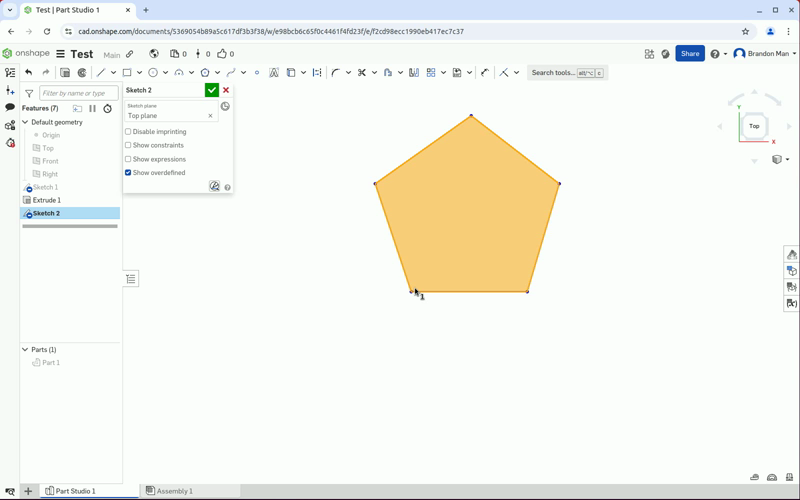
scroll(-6)
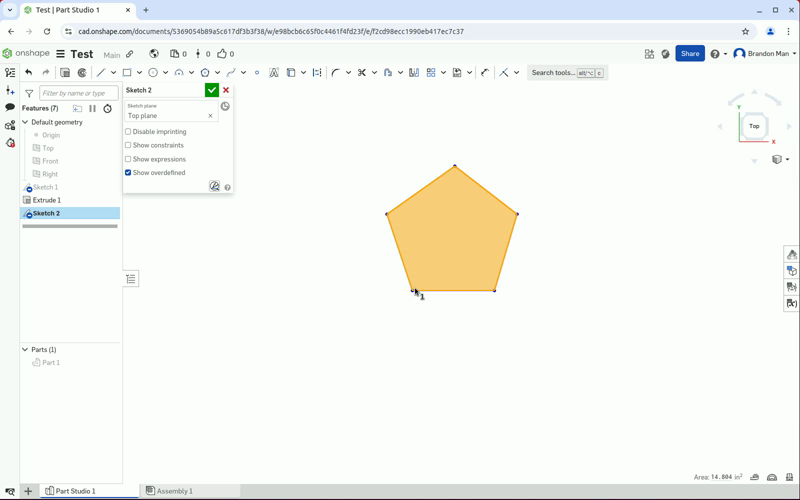
scroll(-6)
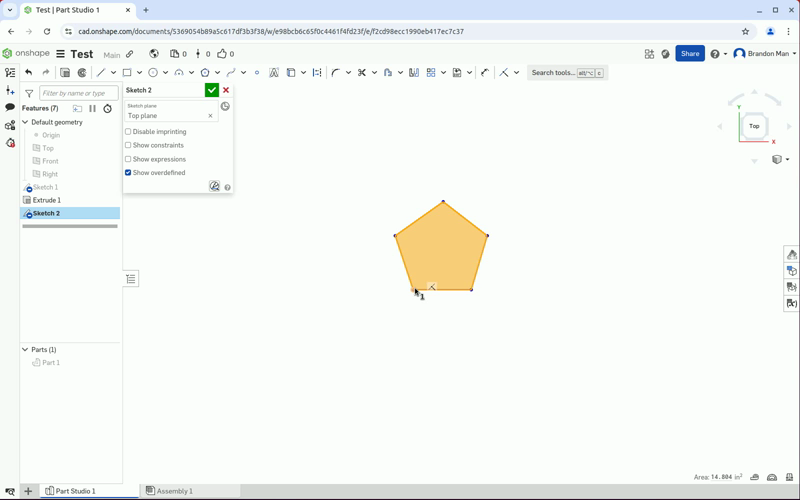
scroll(-6)
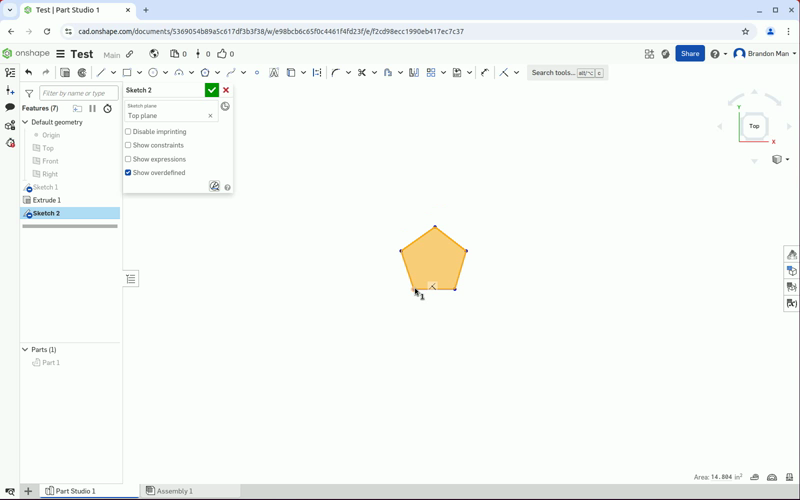
scroll(-6)
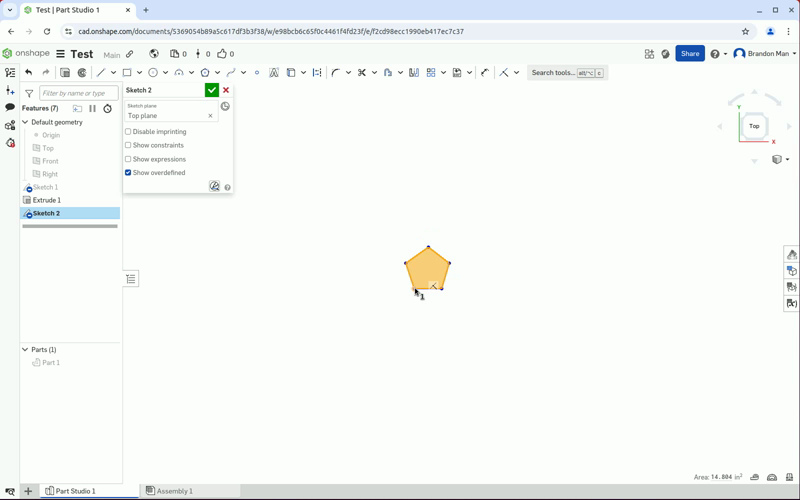
scroll(-6)
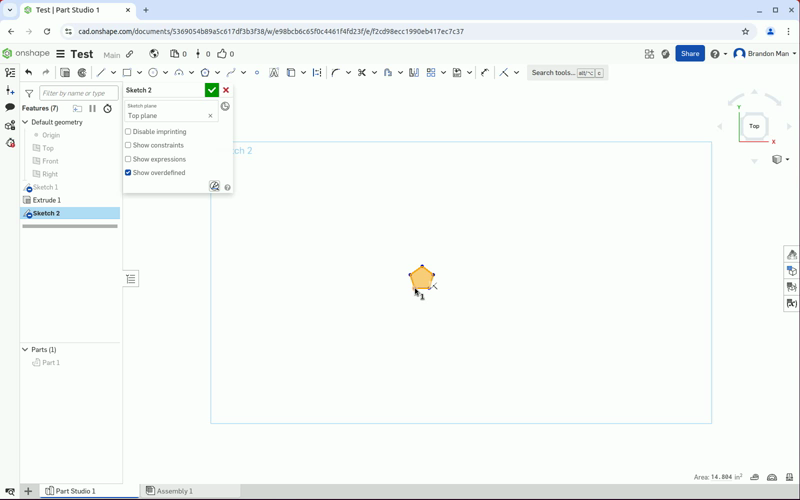
mouse_move(73, 352)
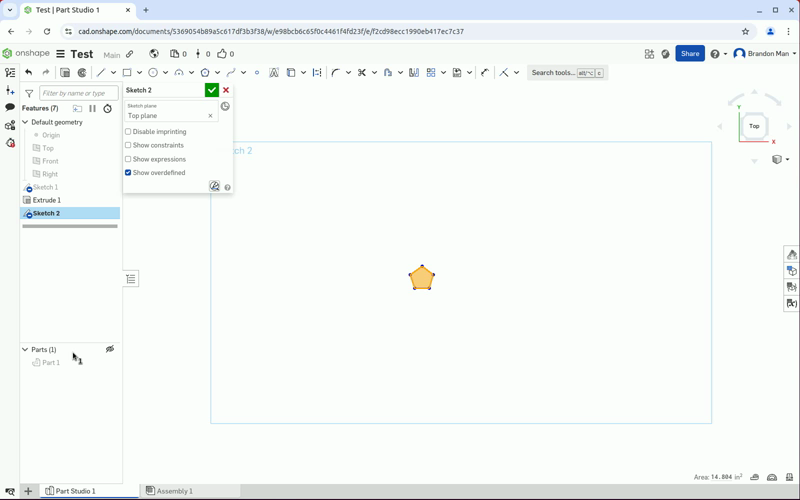
key(shift+y)
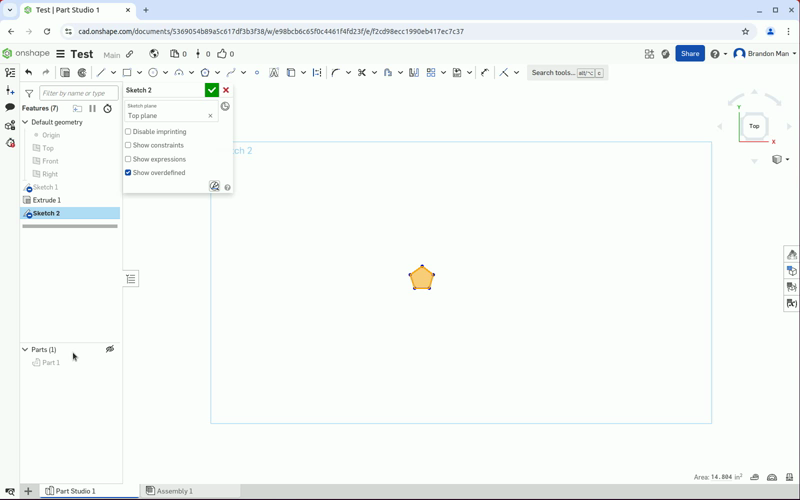
key(shift+e)
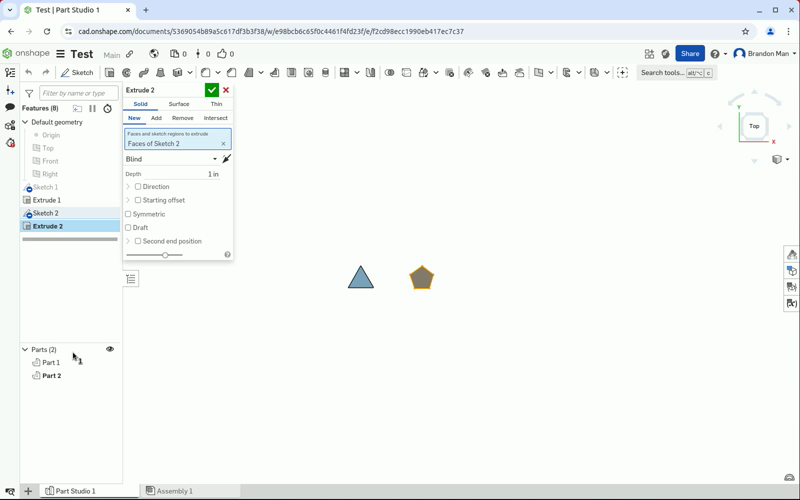
mouse_move(143, 106)
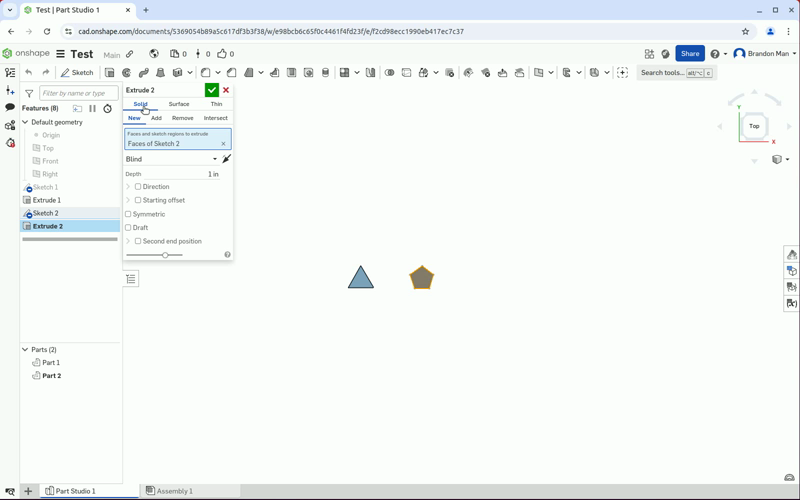
click(143, 106)
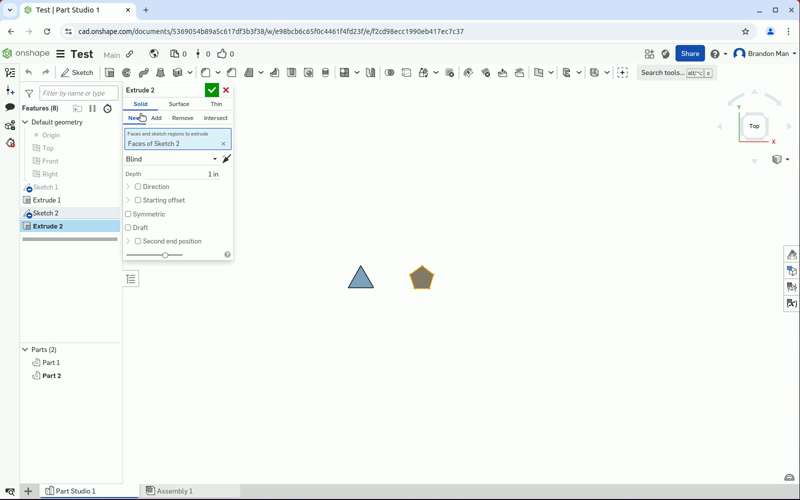
mouse_move(137, 120)
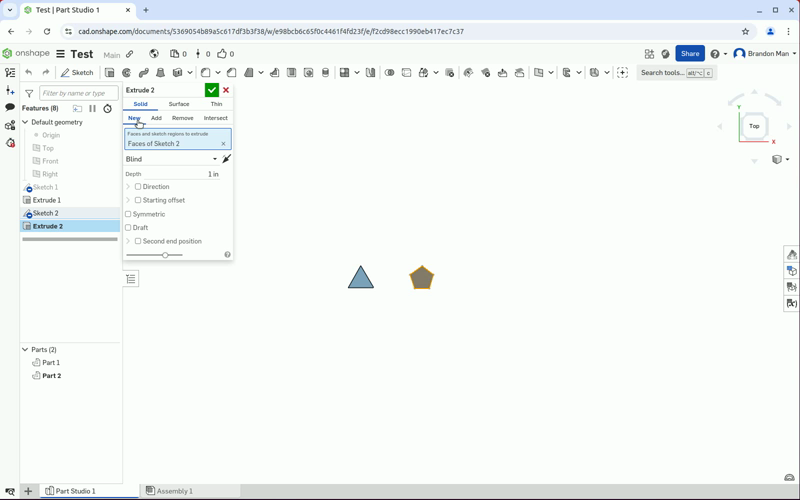
click(137, 120)
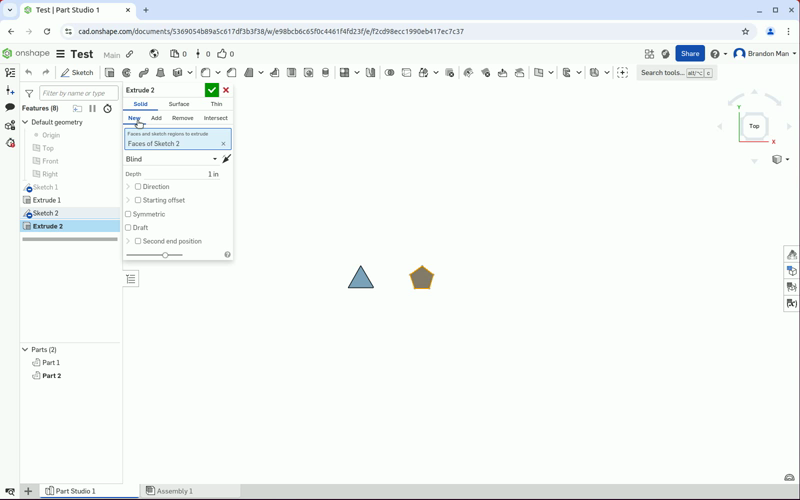
key(tab, 4)
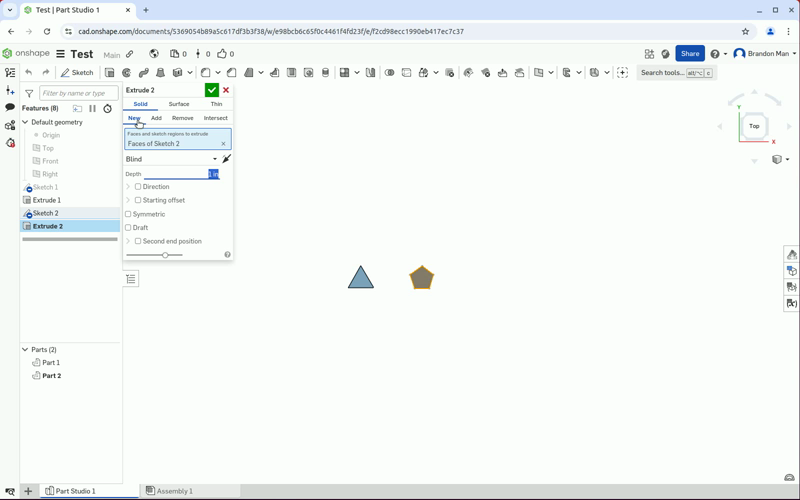
text(0.481)
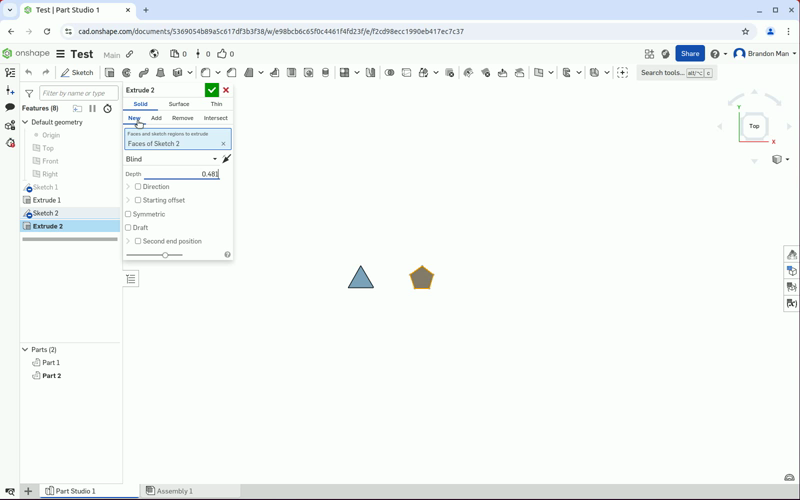
key(enter)
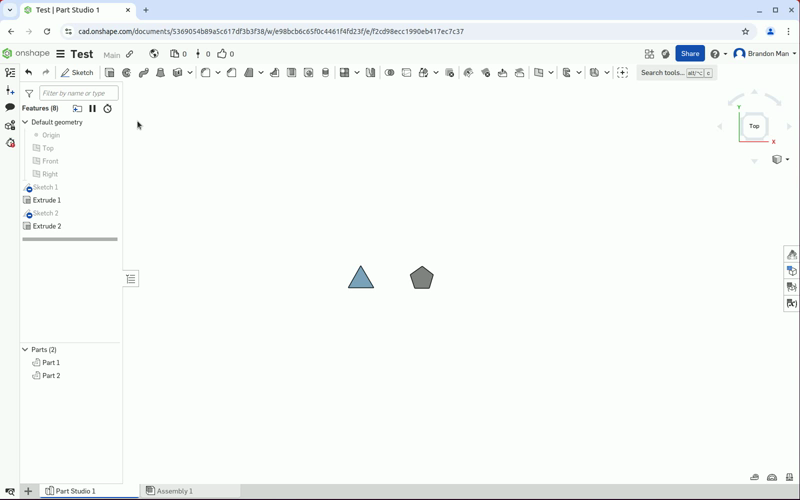
key(shift+h)
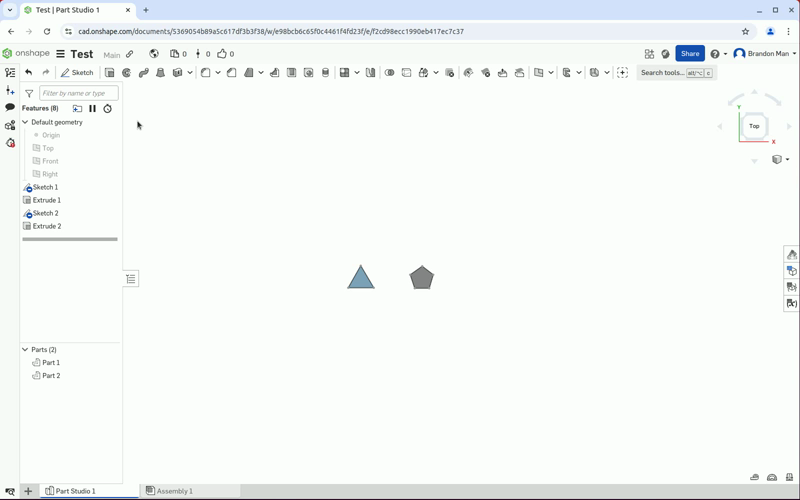
key(shift+h)
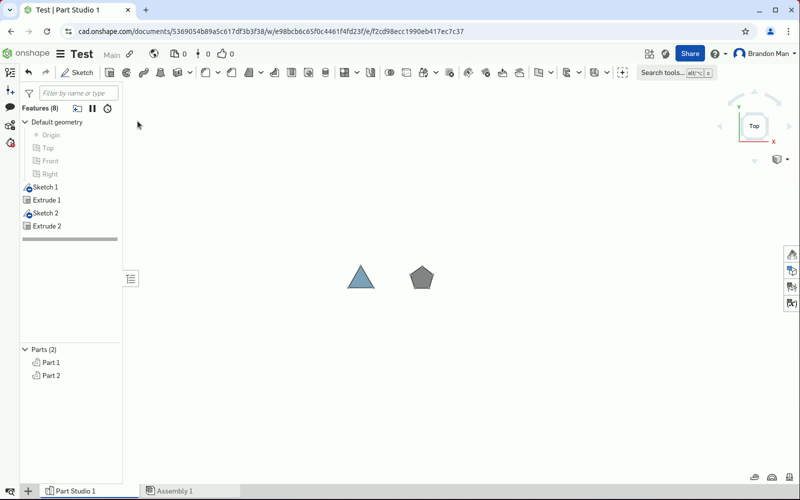
key(shift+7)
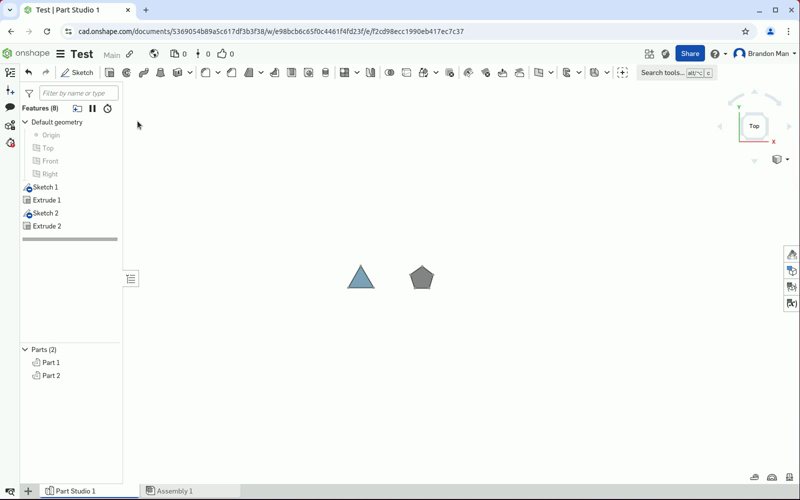
key(up, 3)
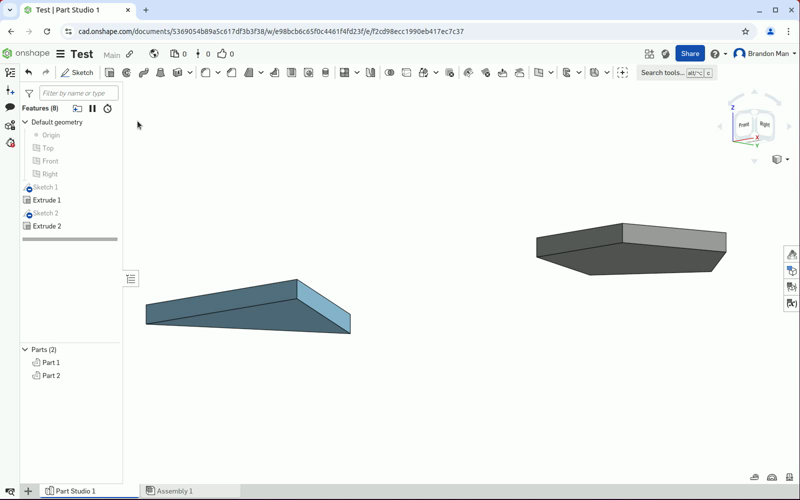
key(left, 3)
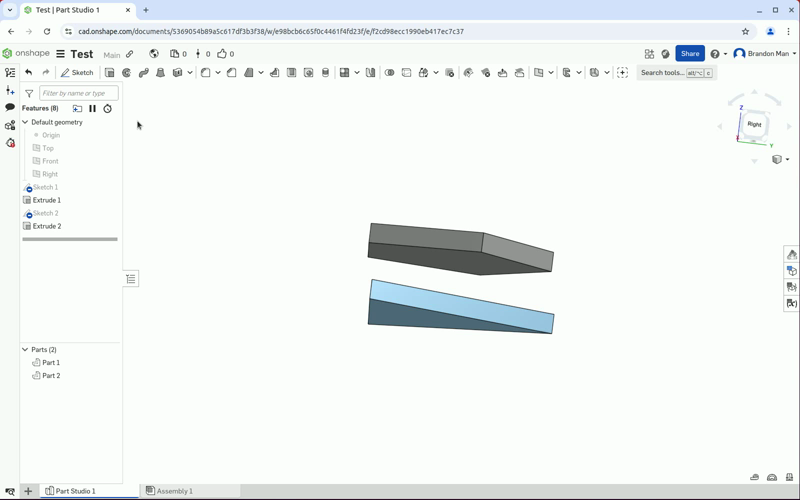
key(right, 3)
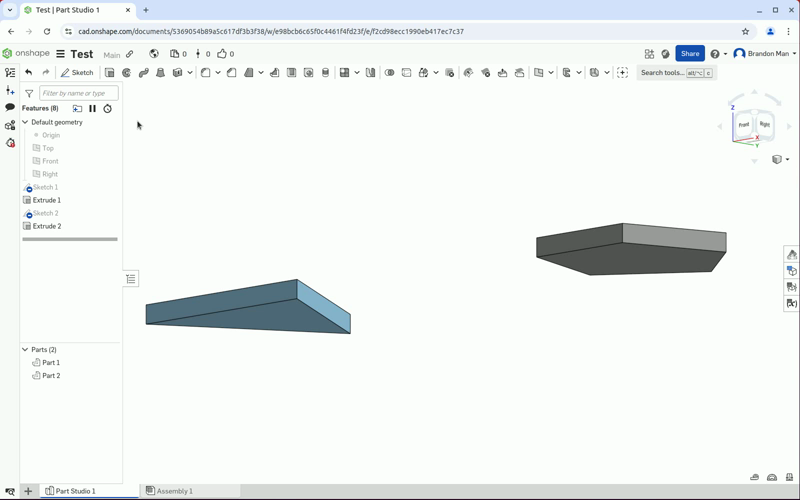
key(down, 3)
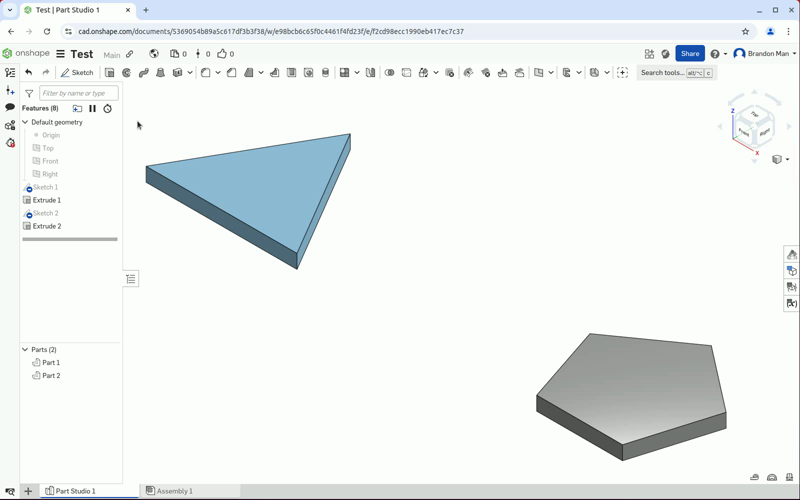
mouse_move(73, 189)
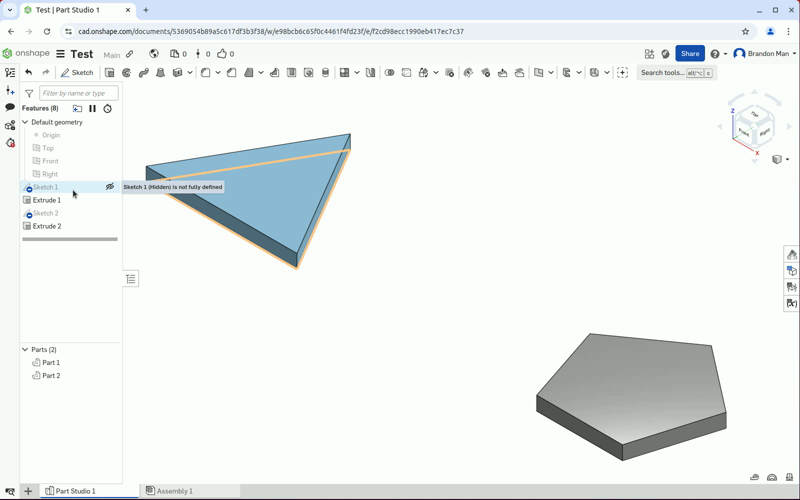
click(73, 189)